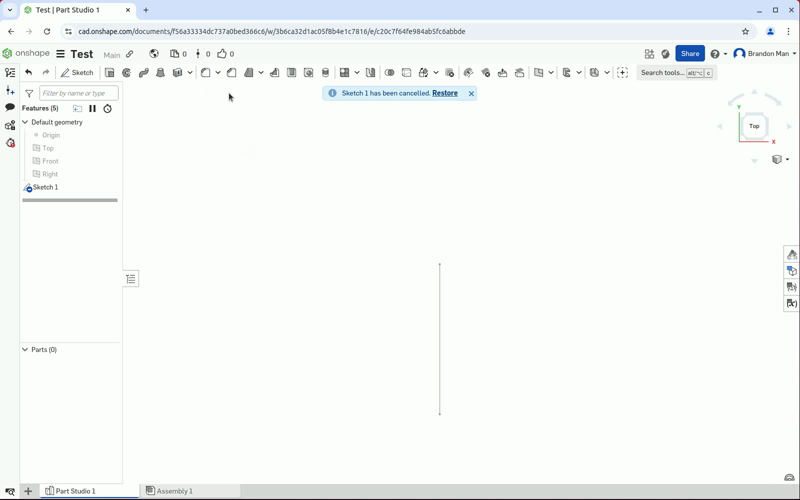
key(shift+h)
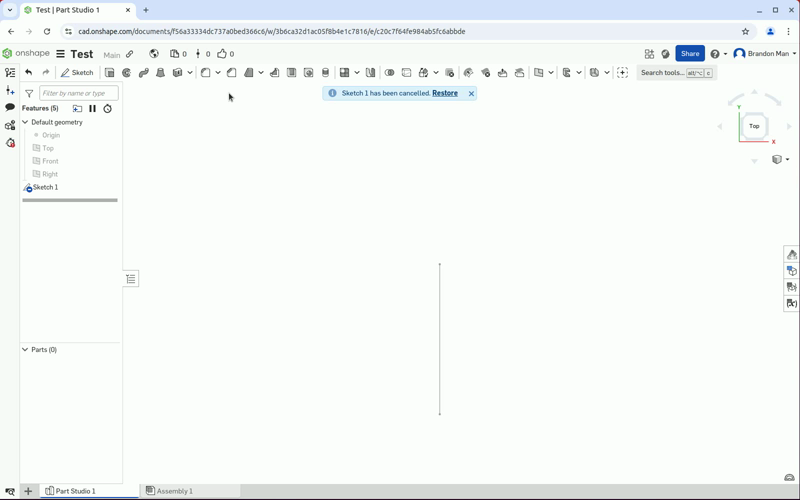
key(shift+s)
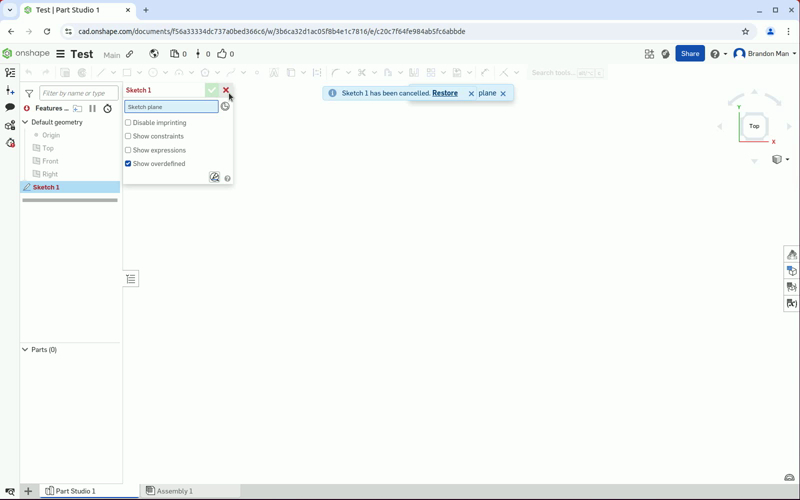
mouse_move(73, 150)
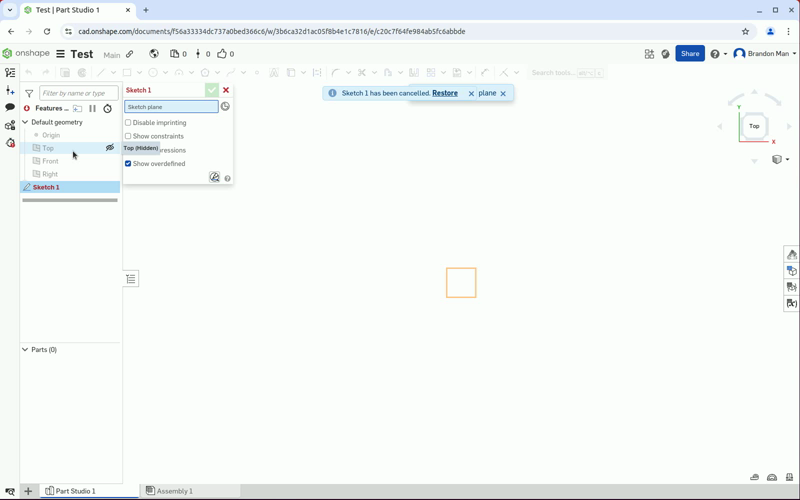
click(73, 150)
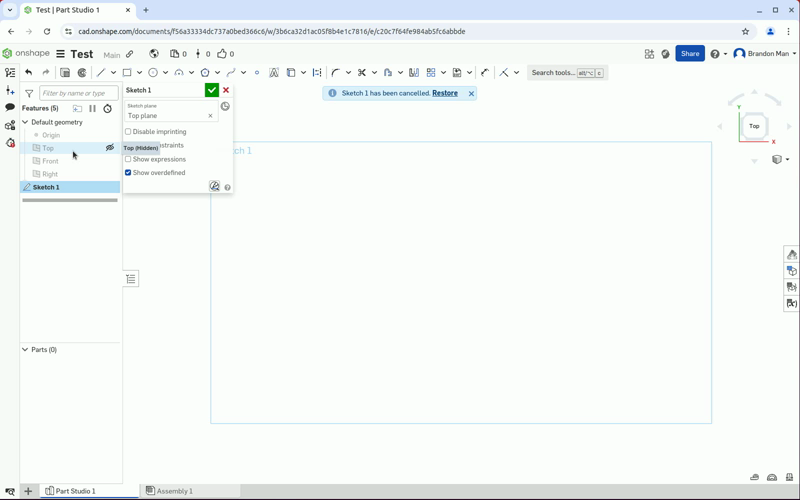
mouse_move(73, 352)
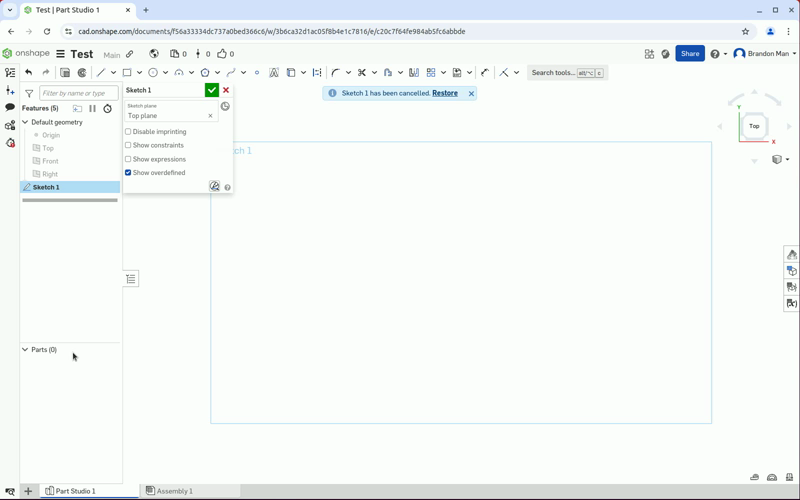
key(y)
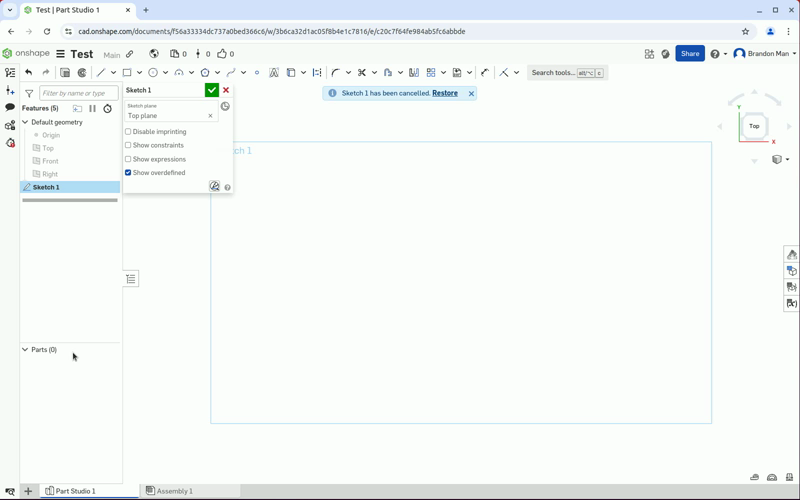
key(c)
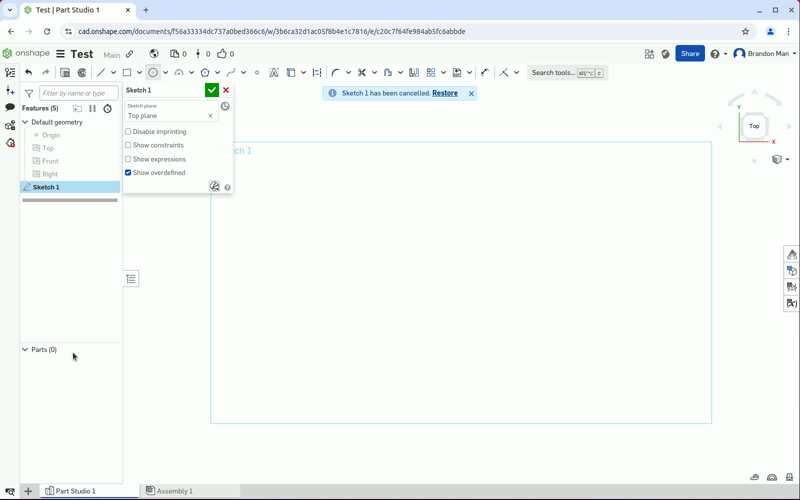
key_down(shift)
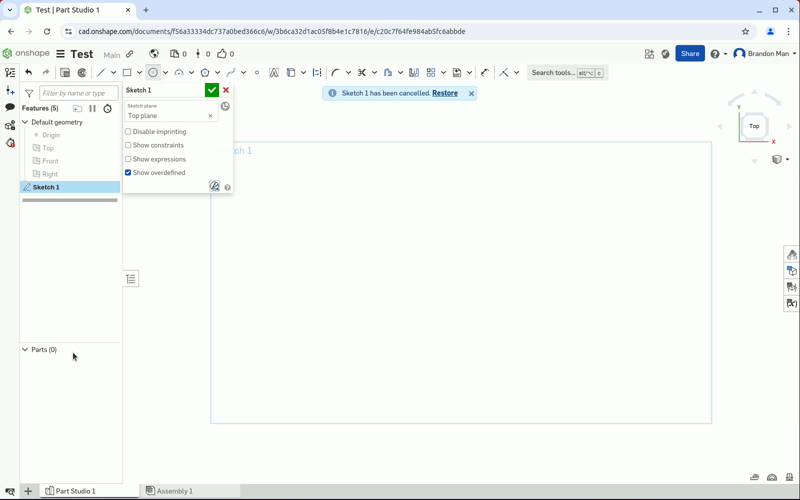
mouse_move(364, 282)
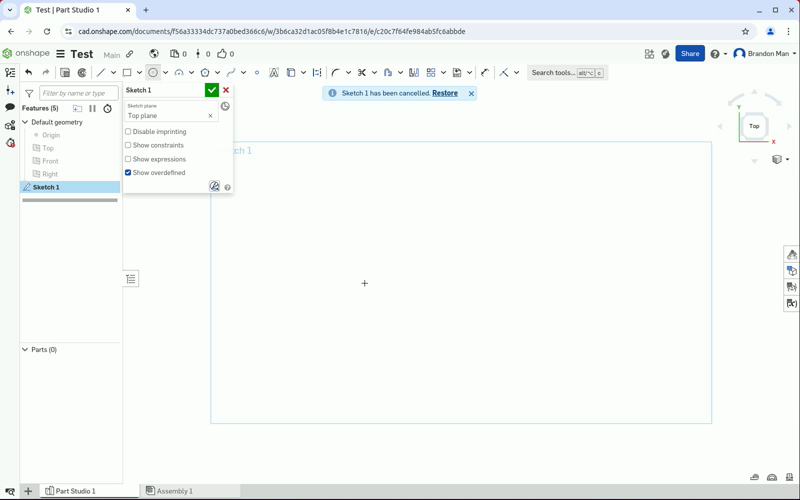
click(364, 282)
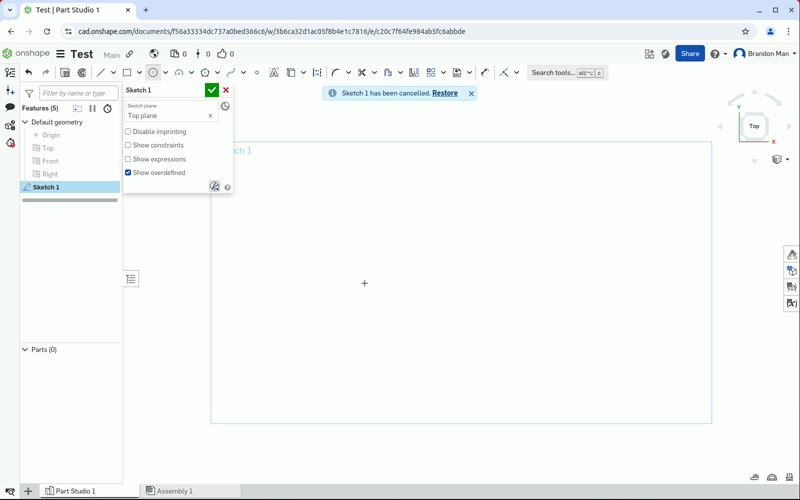
key_up(shift)
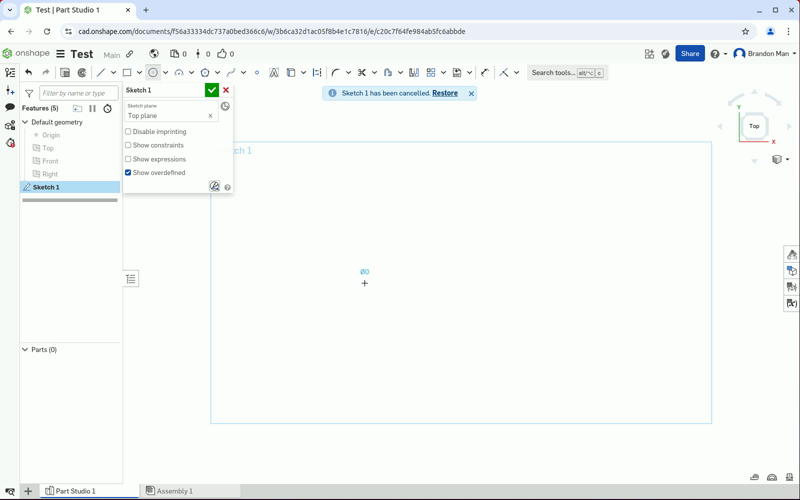
mouse_move(381, 282)
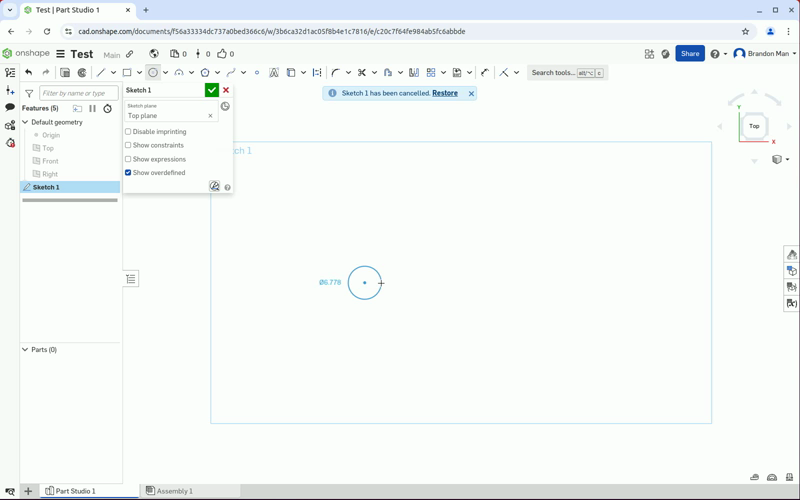
click(381, 282)
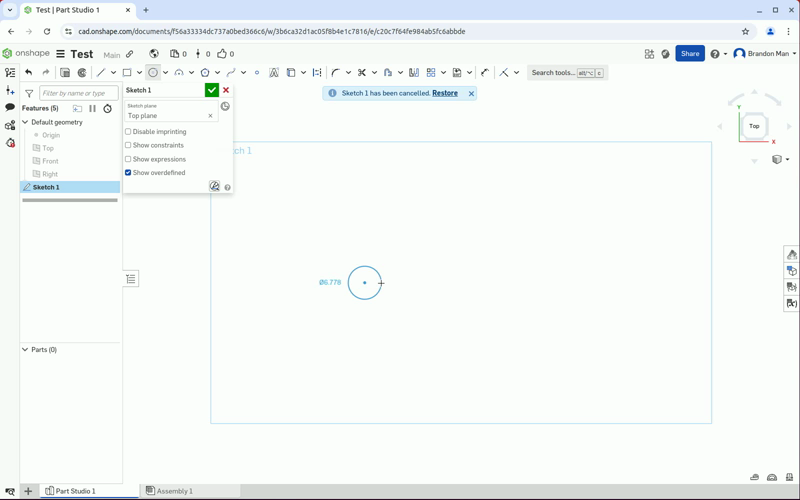
key(esc)
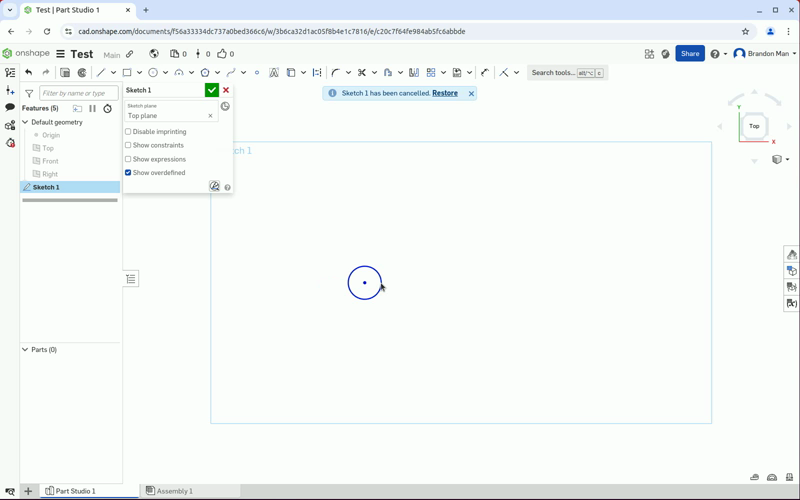
mouse_move(357, 289)
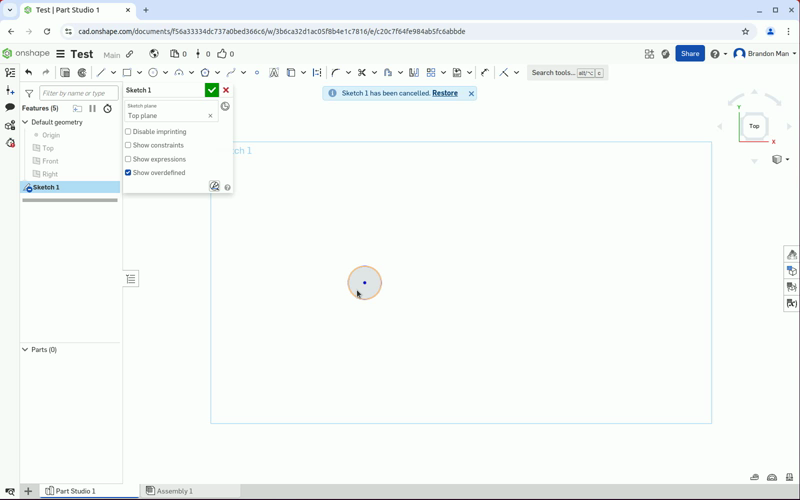
scroll(6)
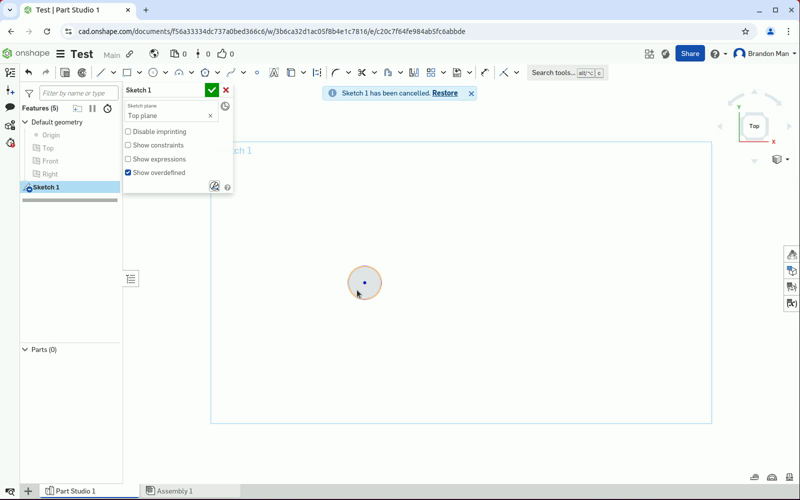
scroll(6)
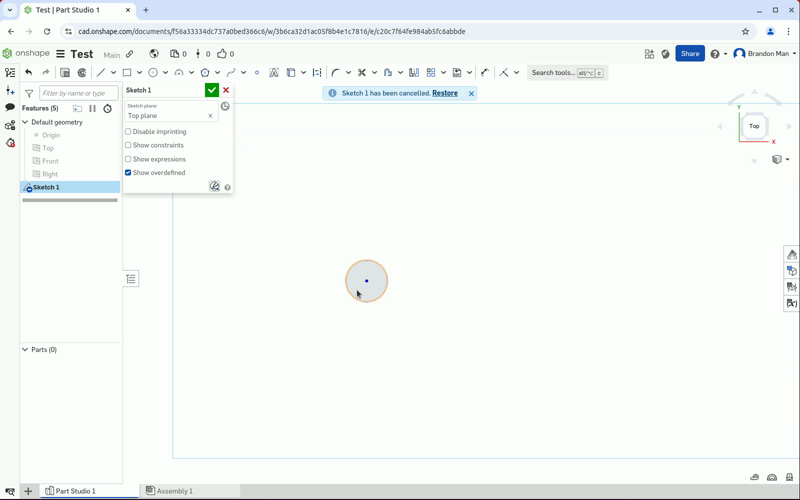
scroll(6)
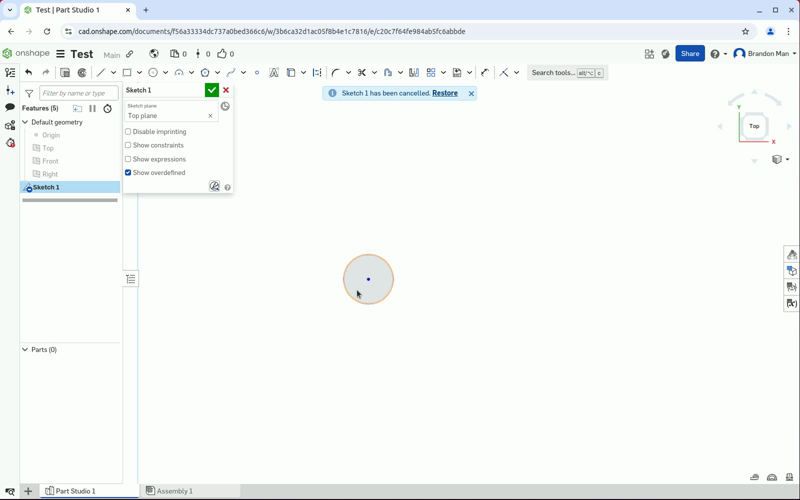
scroll(6)
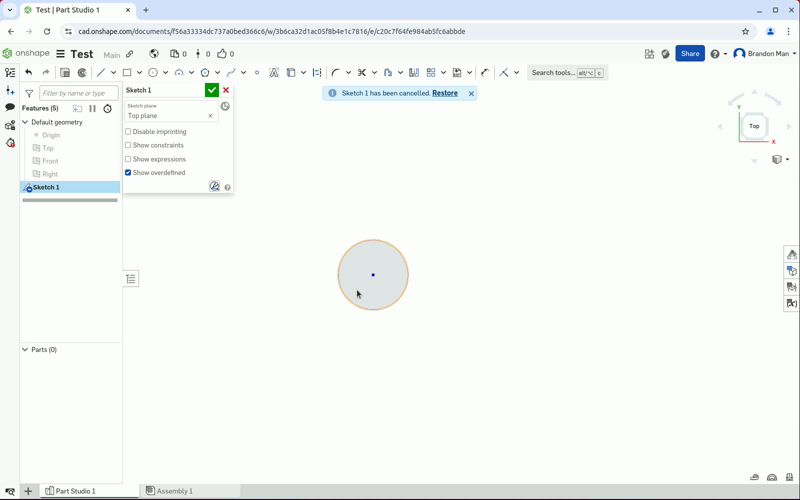
scroll(6)
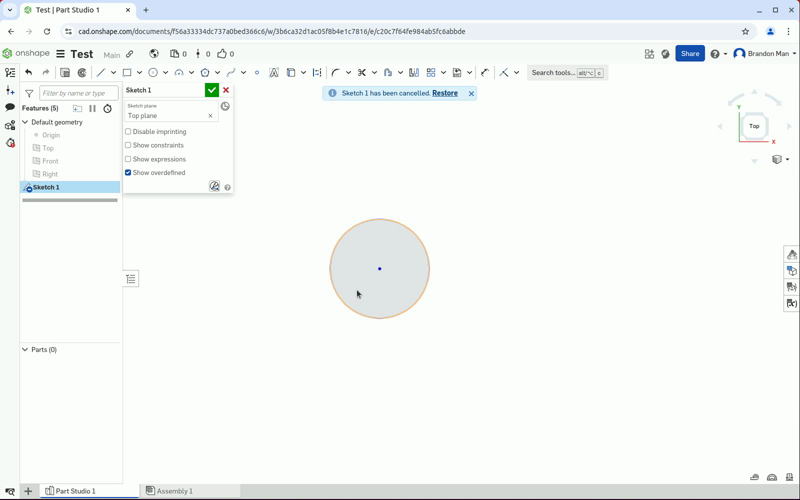
scroll(6)
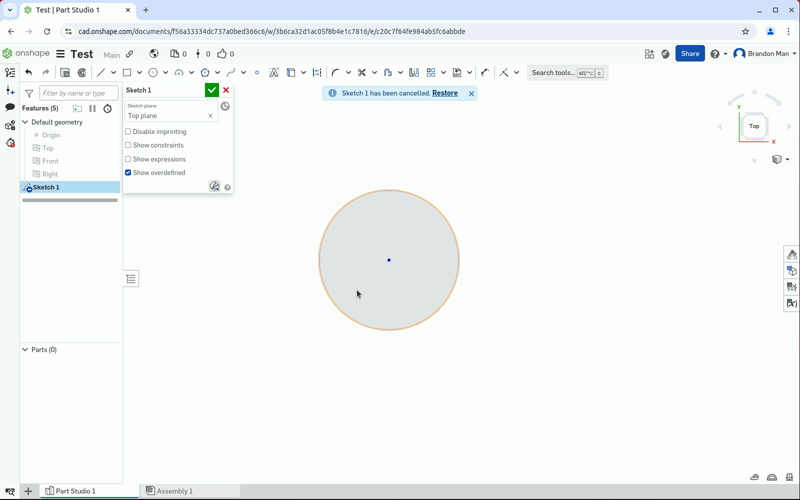
scroll(6)
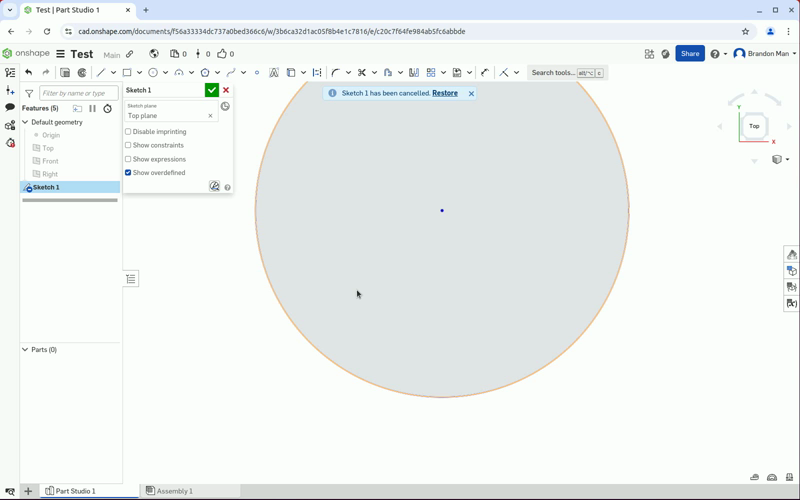
click(357, 289)
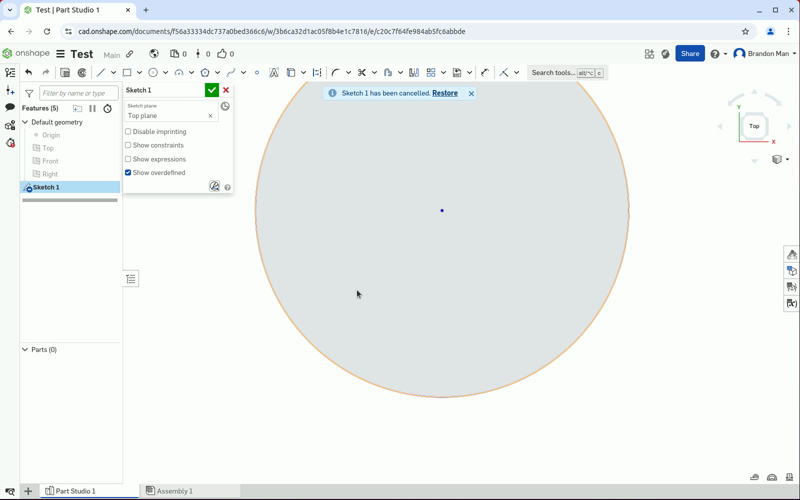
scroll(-6)
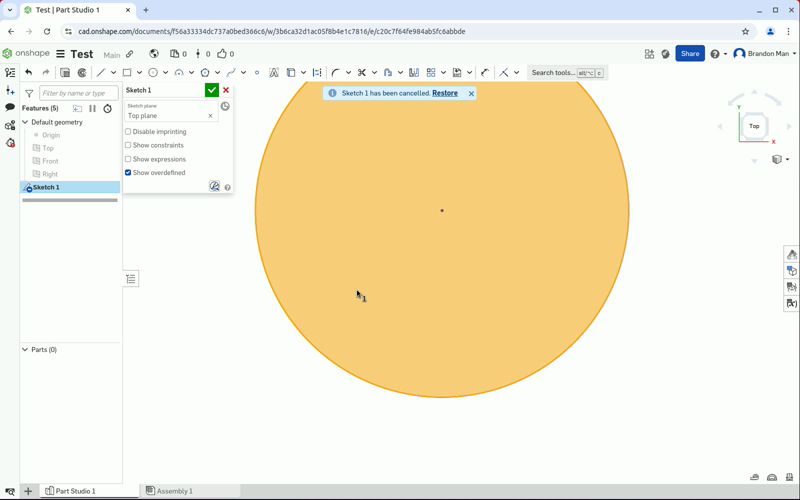
scroll(-6)
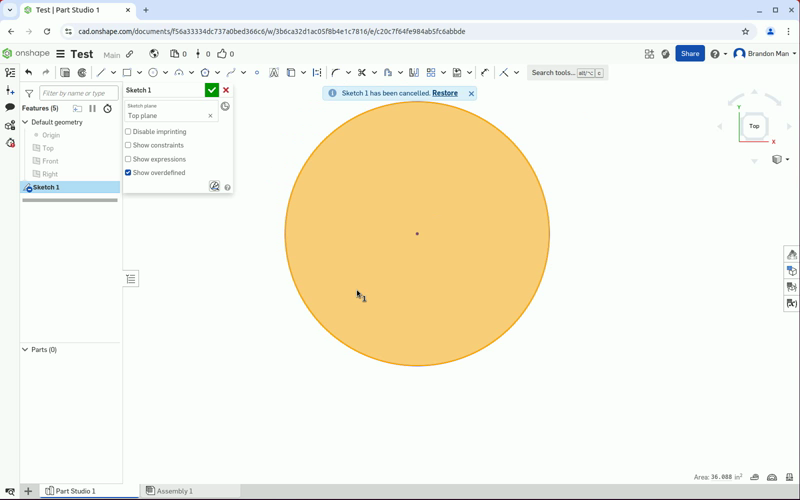
scroll(-6)
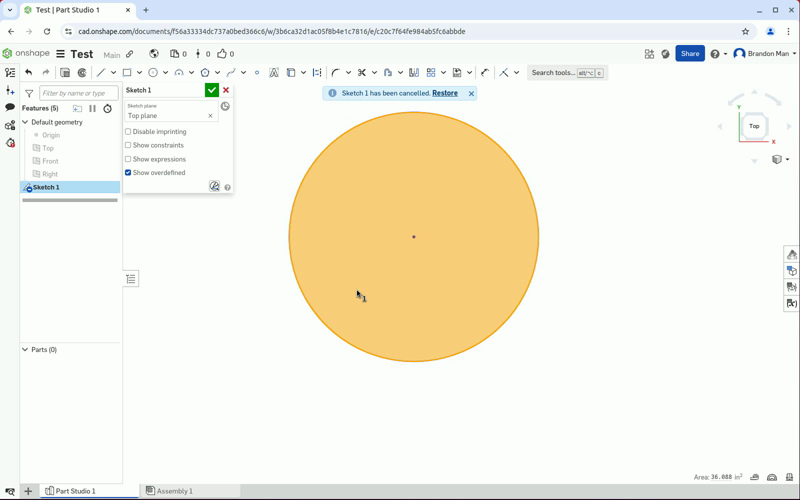
scroll(-6)
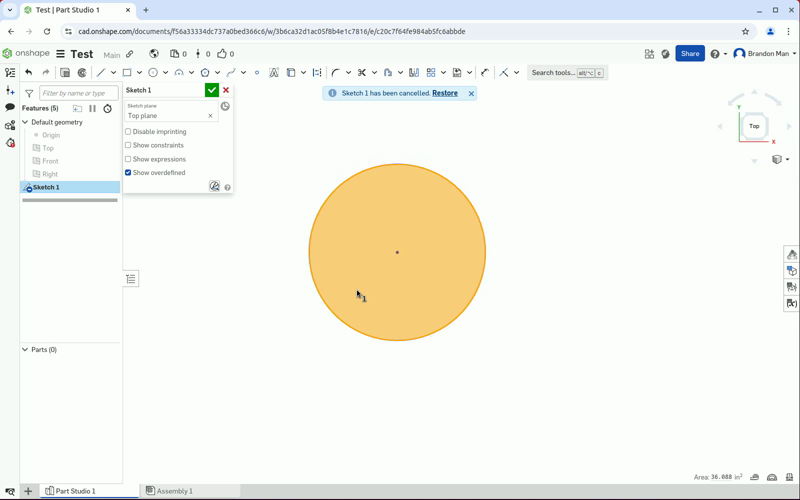
scroll(-6)
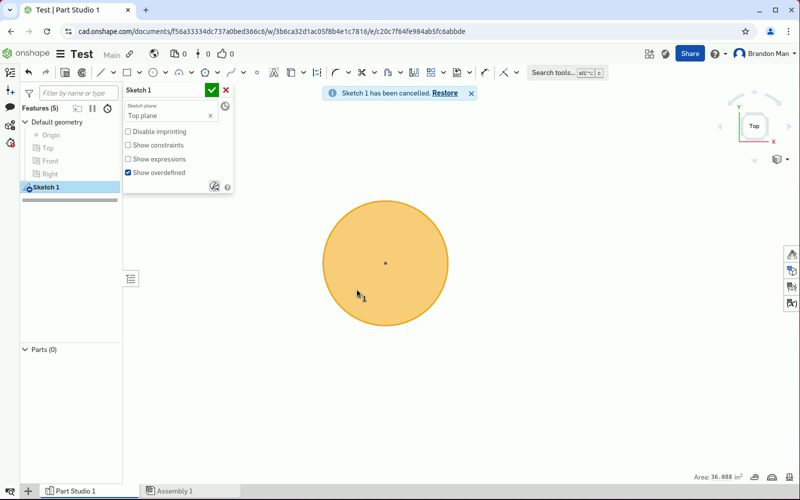
scroll(-6)
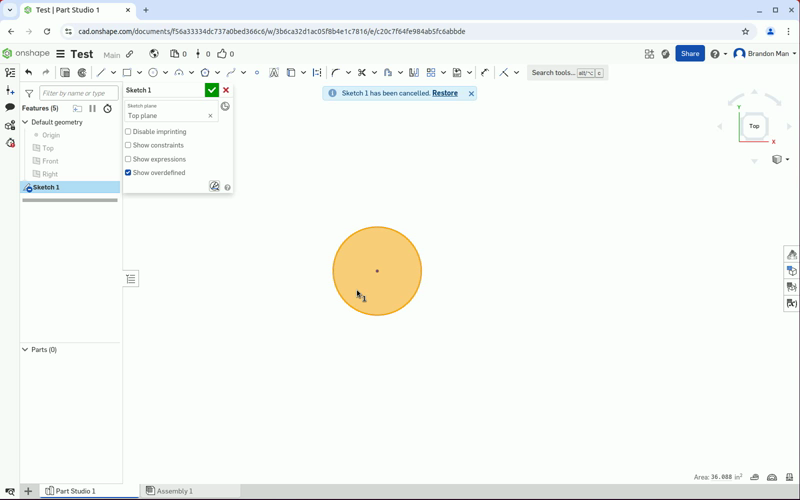
scroll(-6)
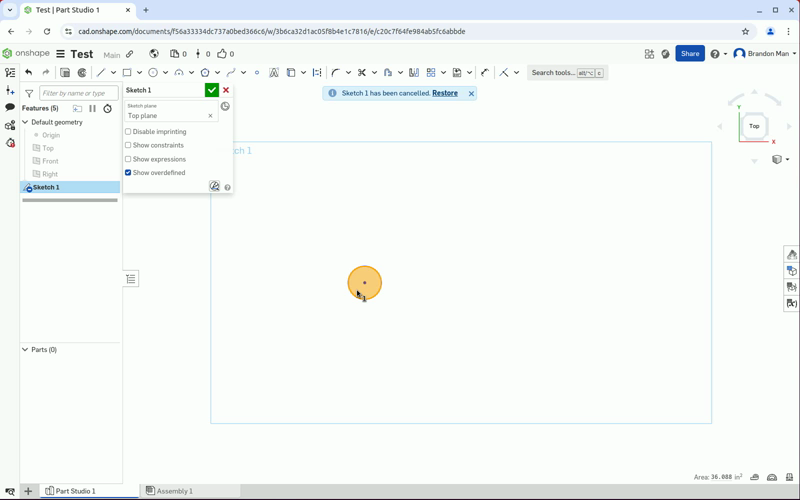
mouse_move(73, 352)
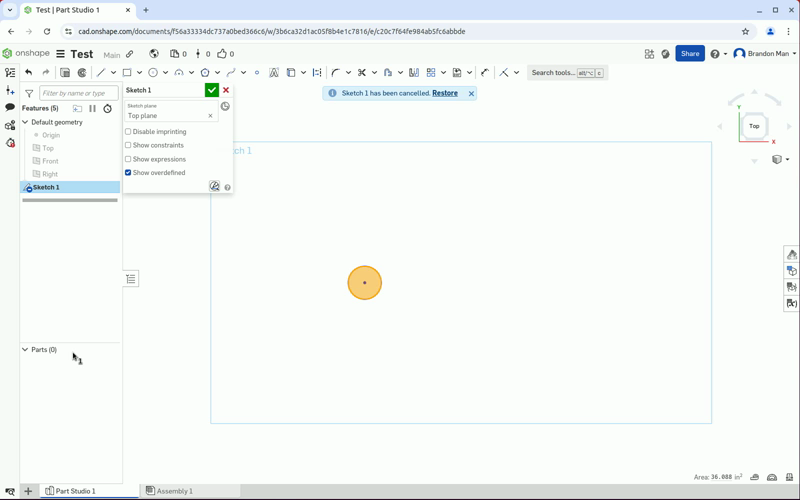
key(shift+y)
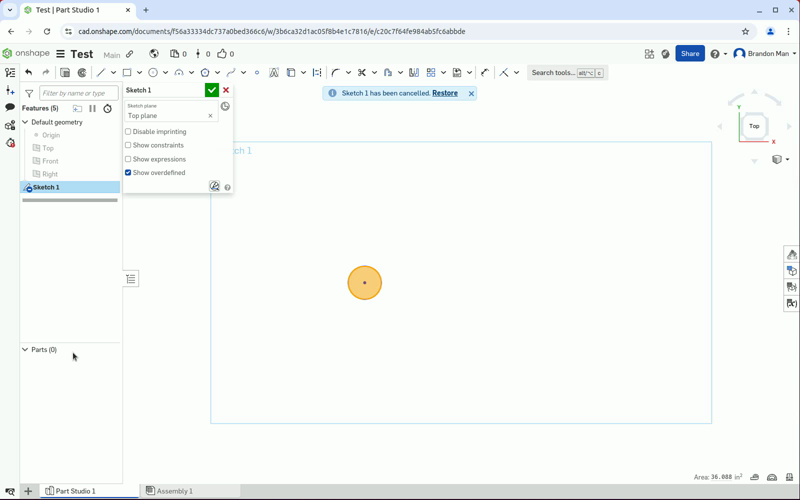
key(shift+e)
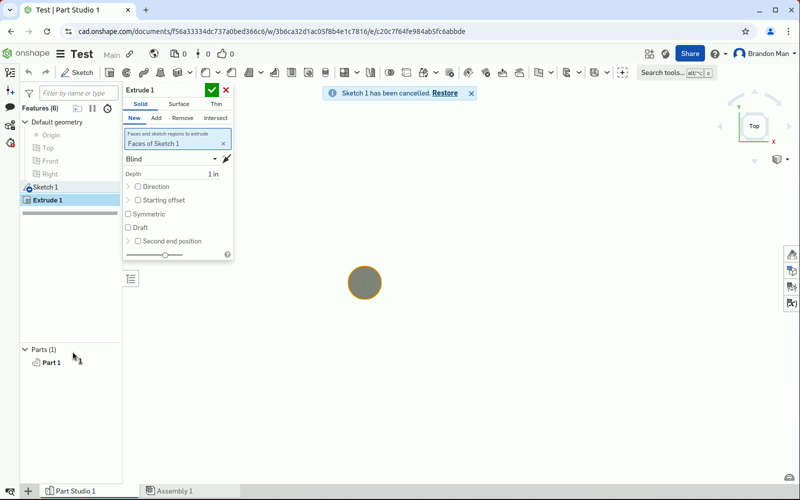
mouse_move(143, 106)
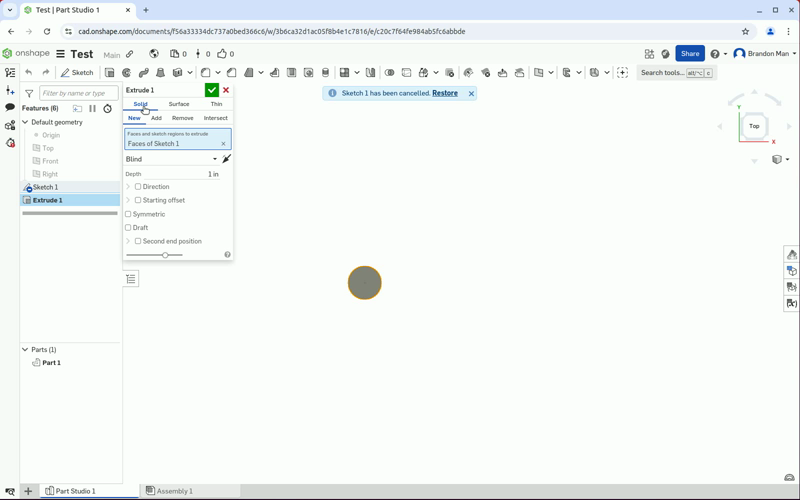
click(143, 106)
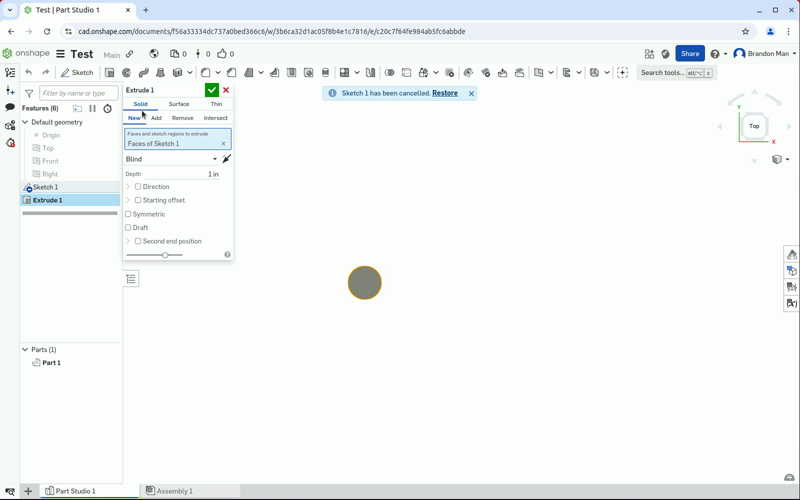
mouse_move(137, 120)
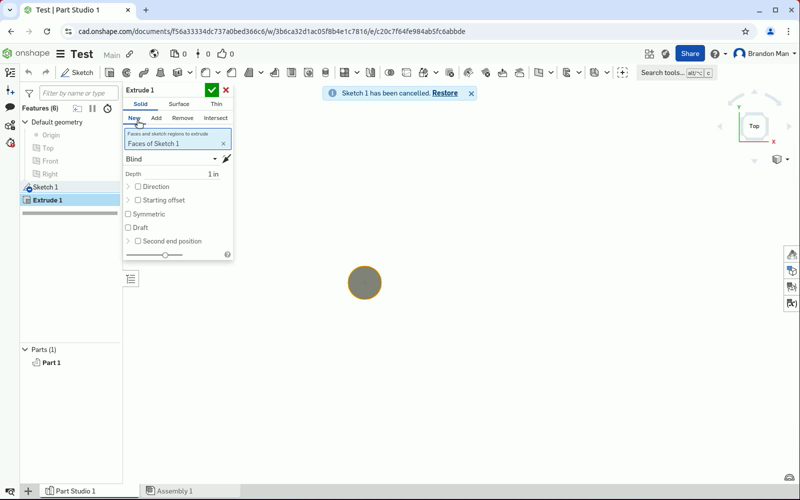
click(137, 120)
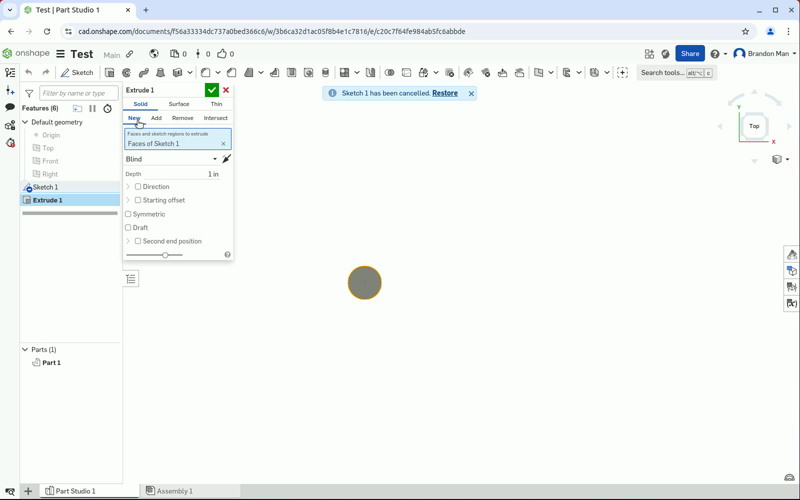
key(tab, 4)
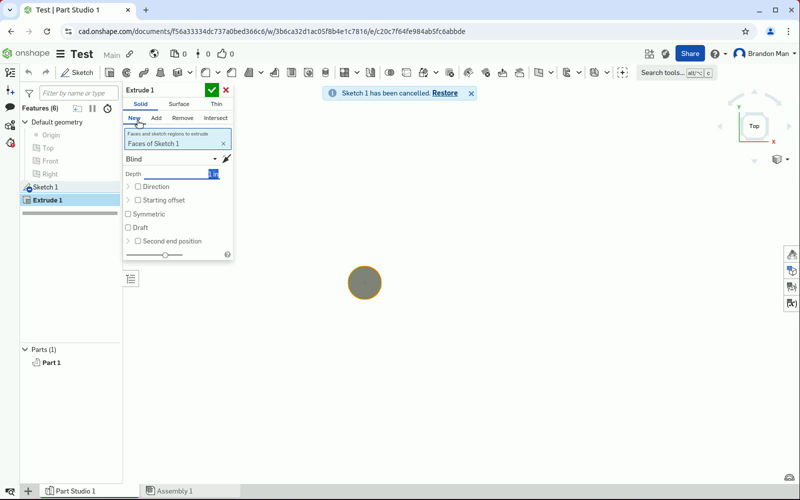
text(5.055)
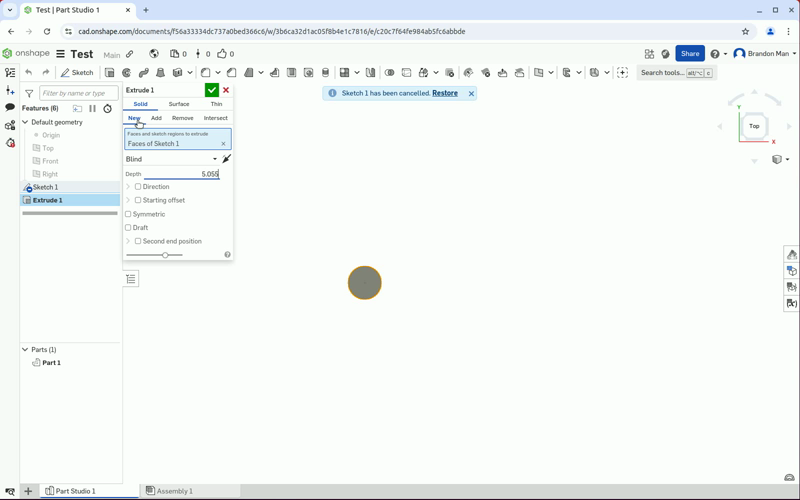
key(enter)
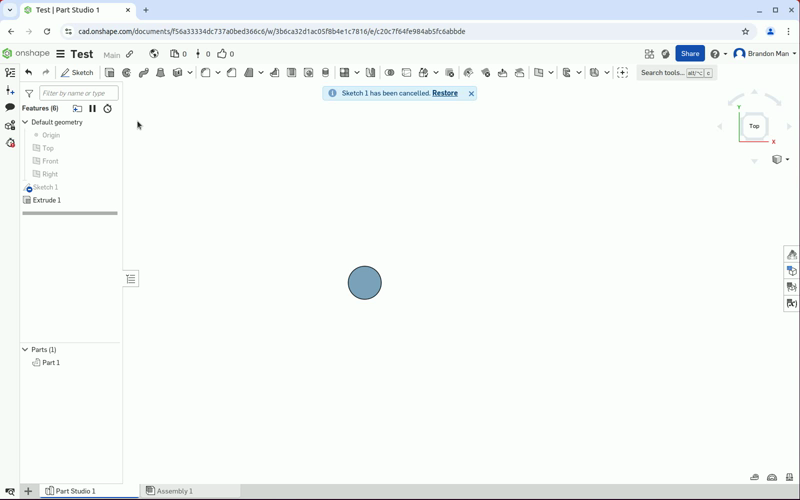
key(shift+h)
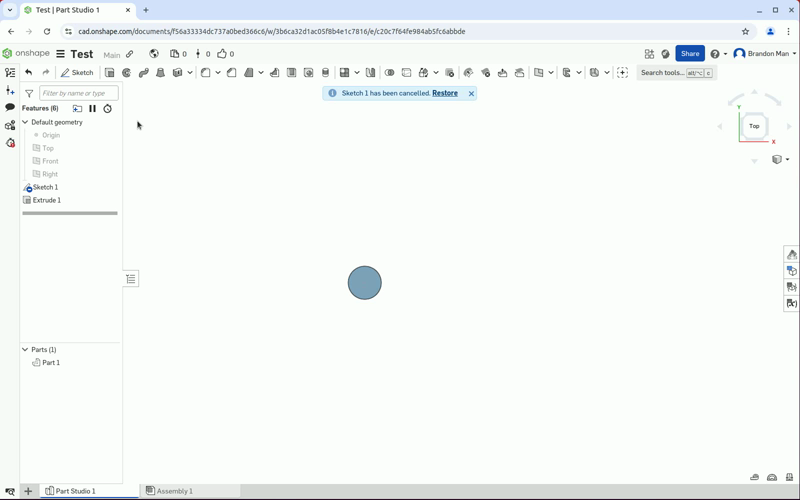
key(shift+h)
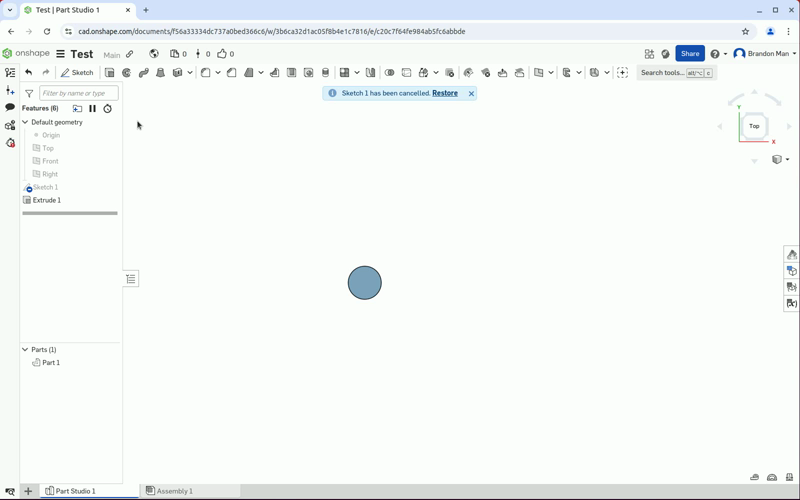
mouse_move(73, 189)
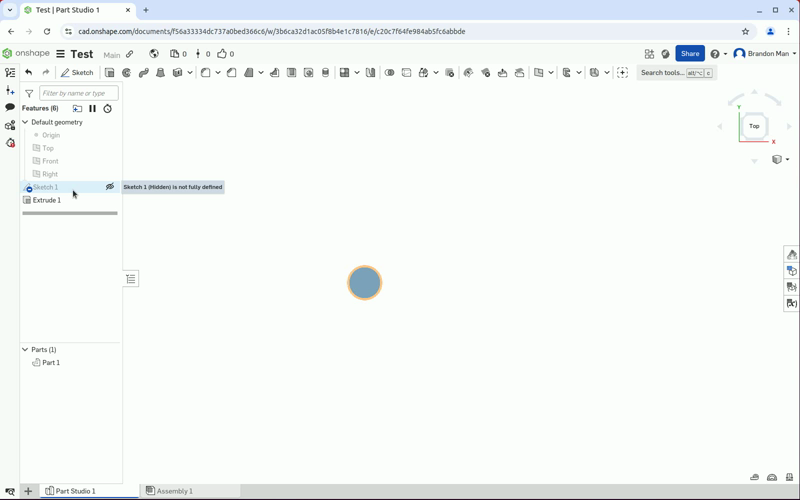
click(73, 189)
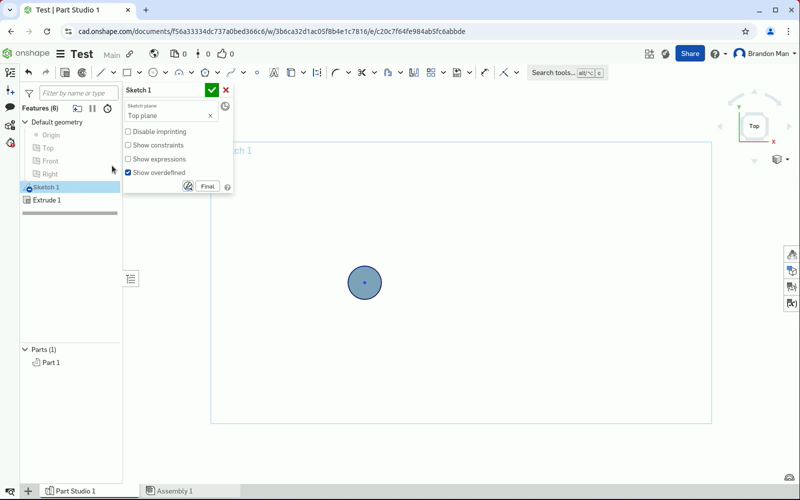
mouse_move(229, 92)
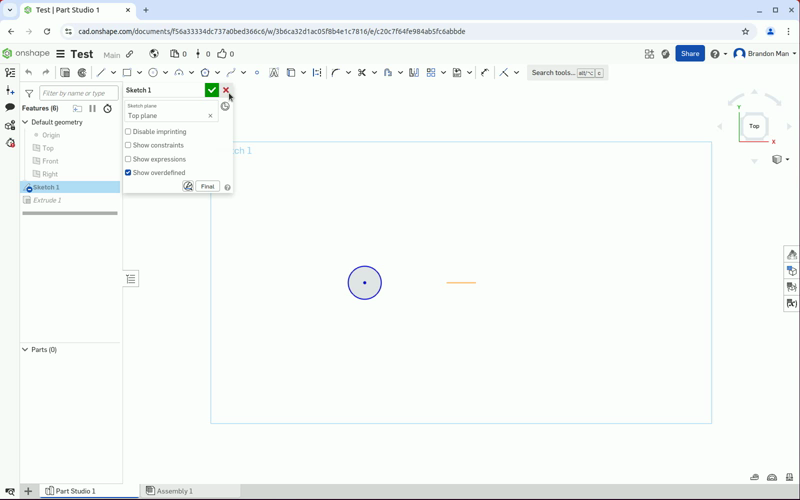
click(229, 92)
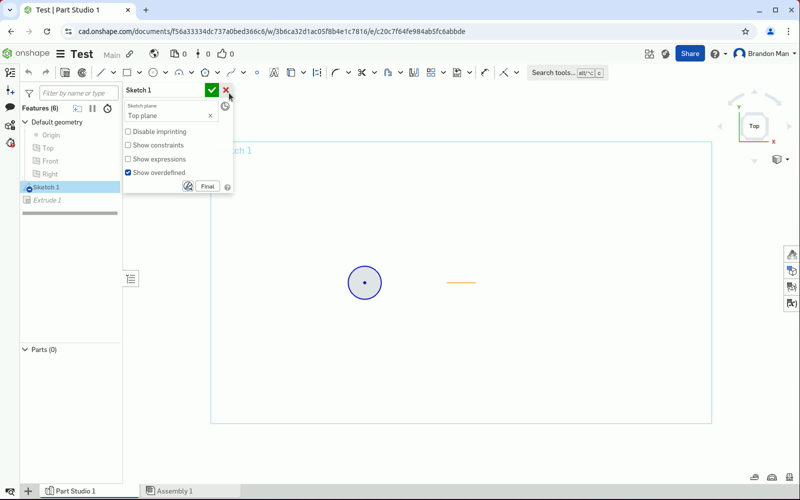
key(shift+s)
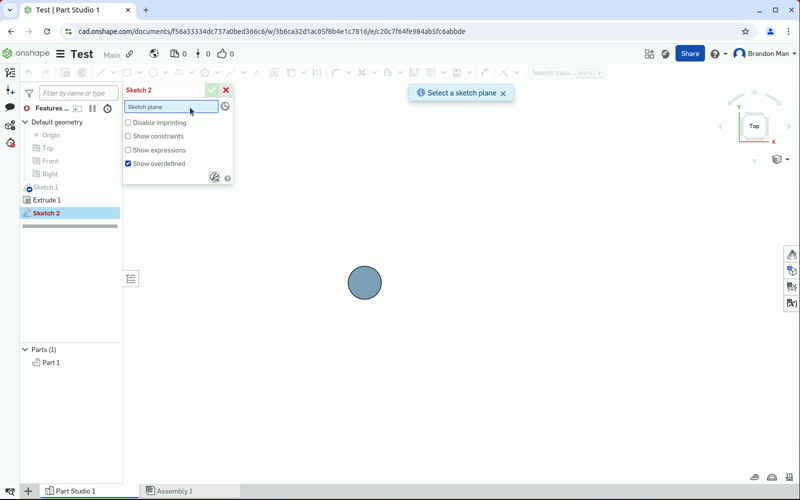
mouse_move(73, 150)
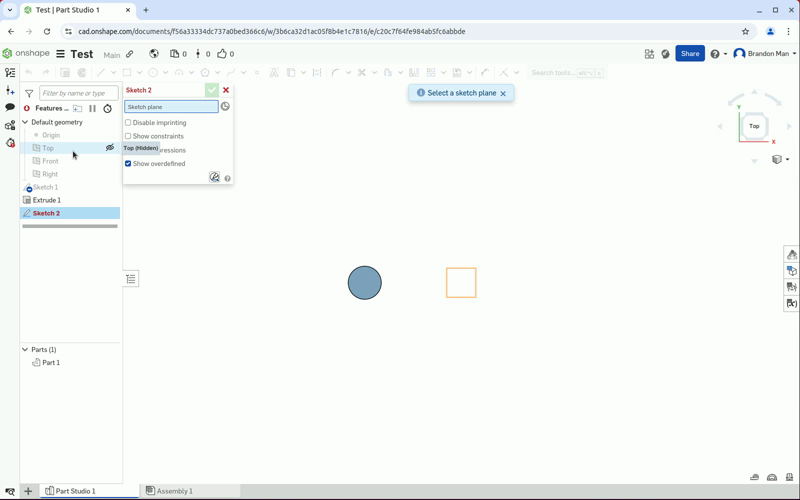
click(73, 150)
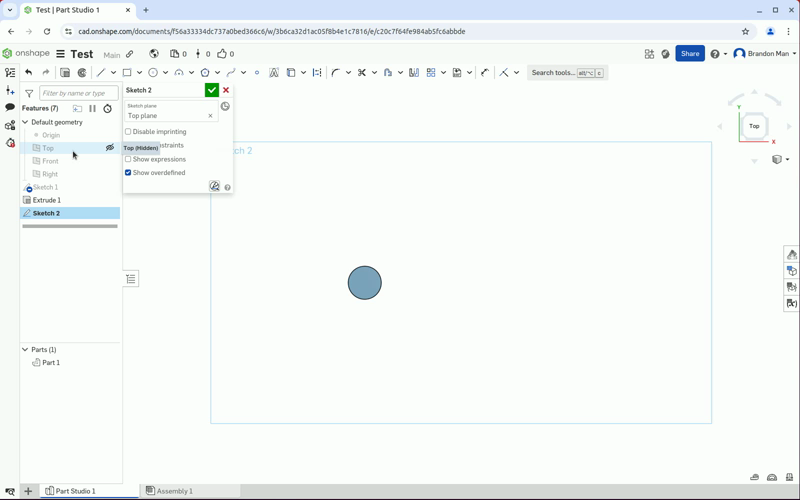
mouse_move(73, 352)
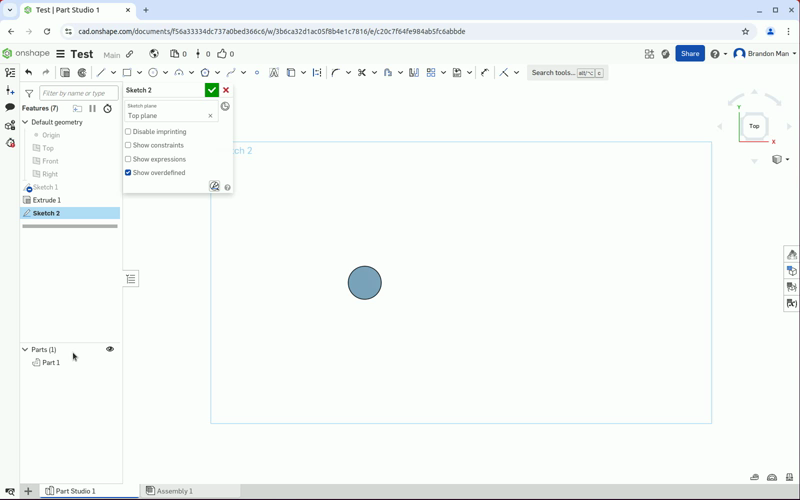
key(y)
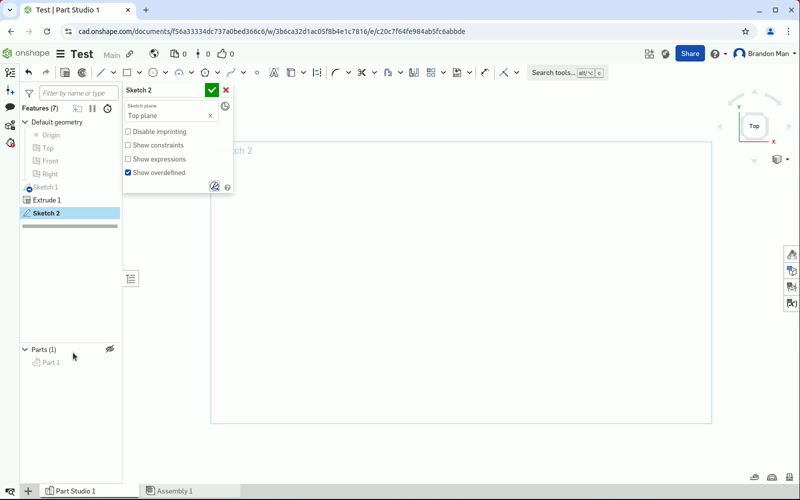
key(c)
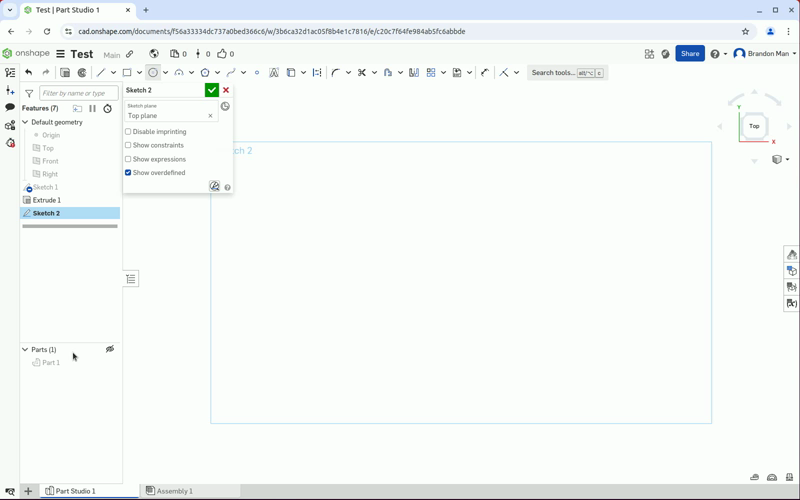
key_down(shift)
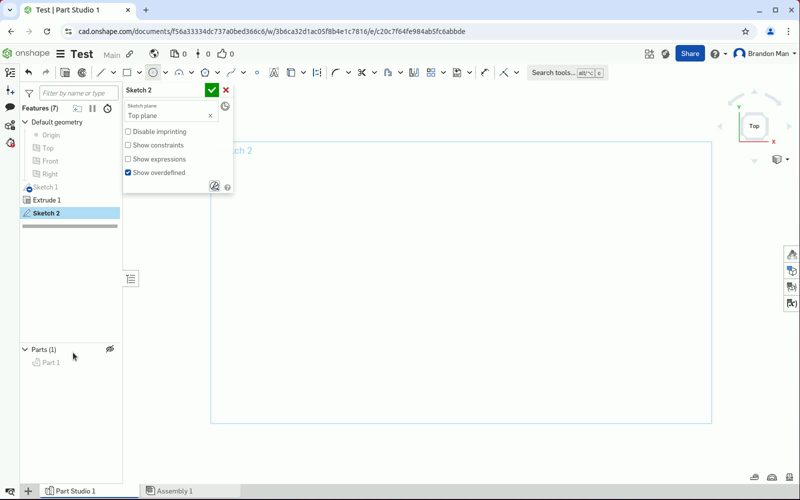
mouse_move(460, 282)
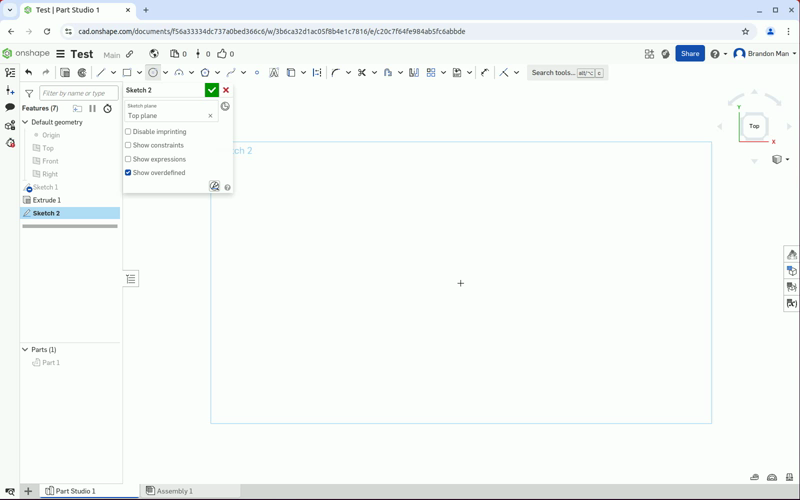
click(460, 282)
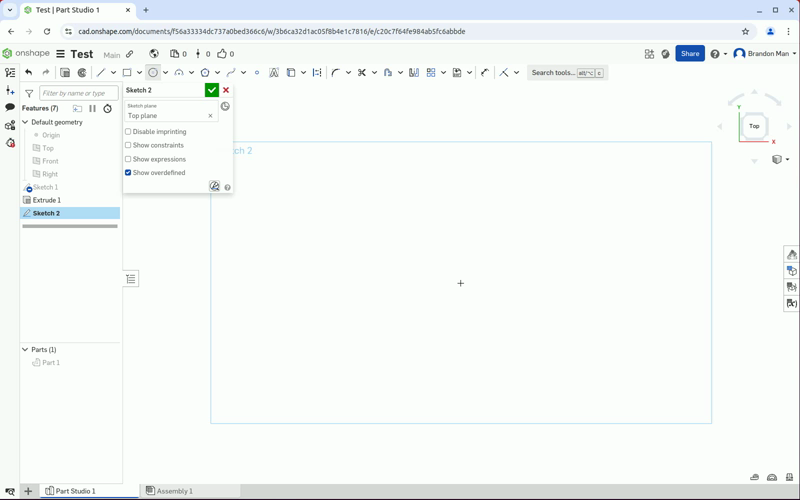
key_up(shift)
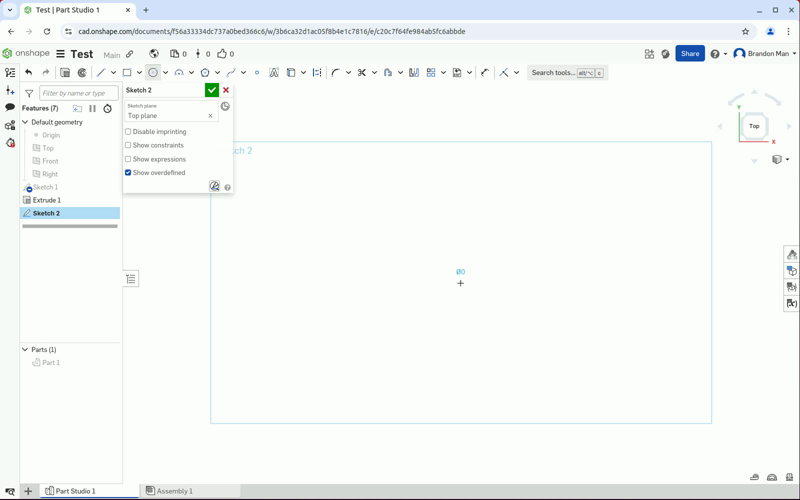
mouse_move(476, 282)
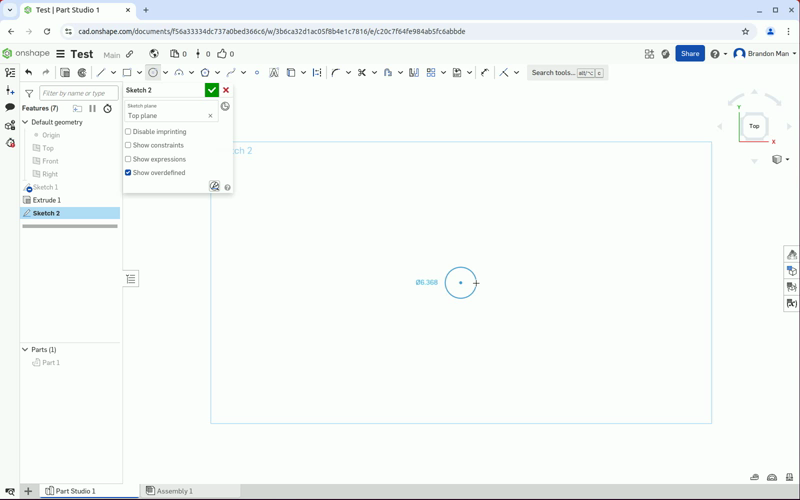
click(476, 282)
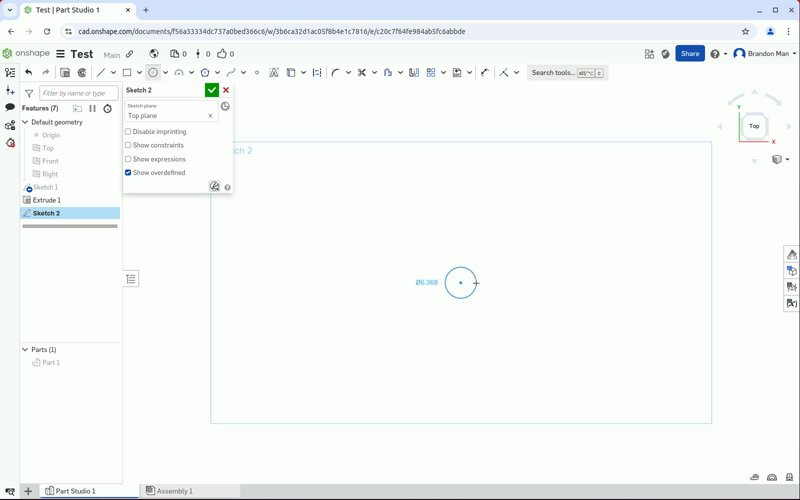
key(esc)
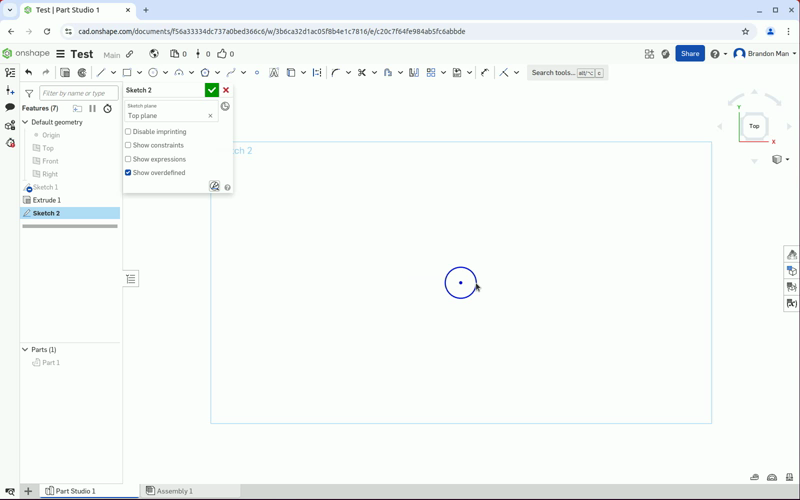
mouse_move(453, 285)
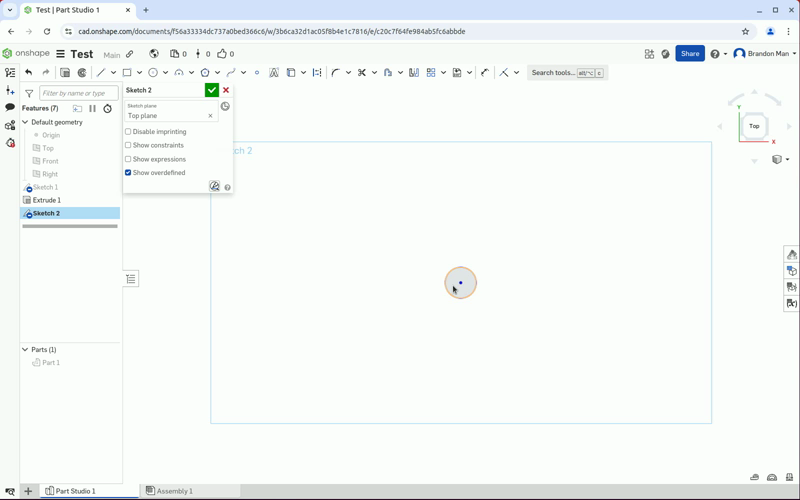
scroll(6)
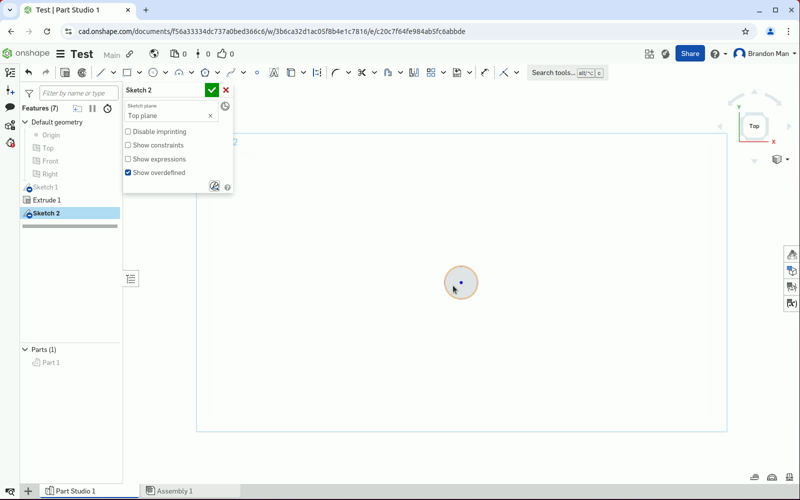
scroll(6)
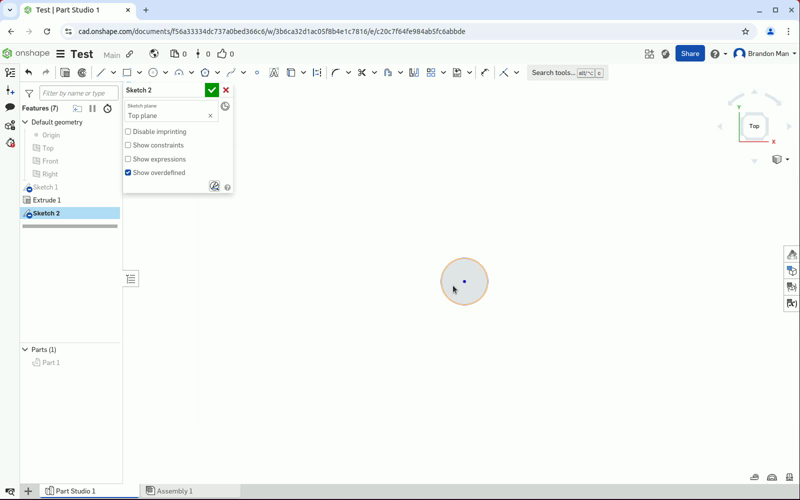
scroll(6)
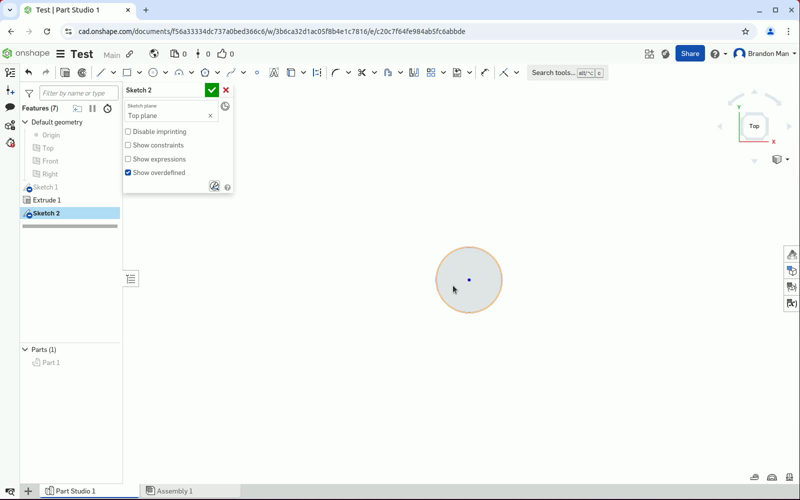
scroll(6)
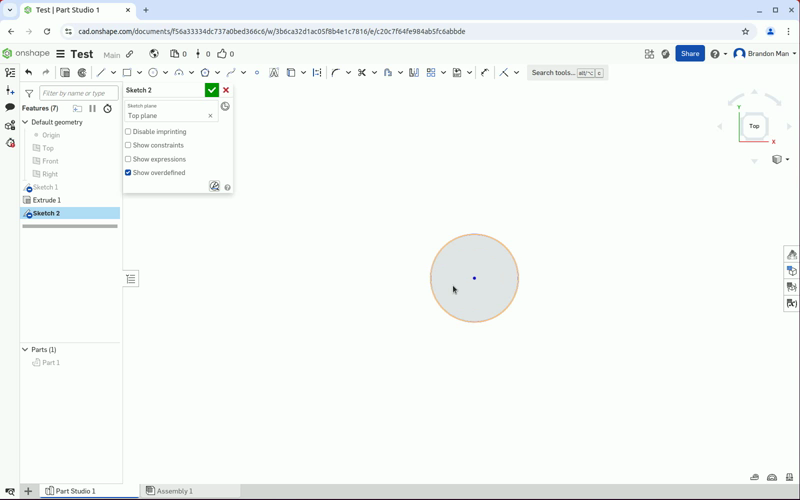
scroll(6)
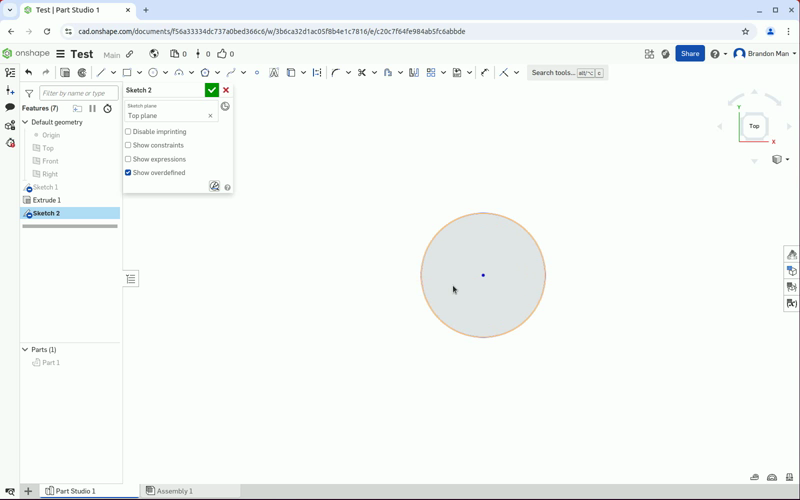
scroll(6)
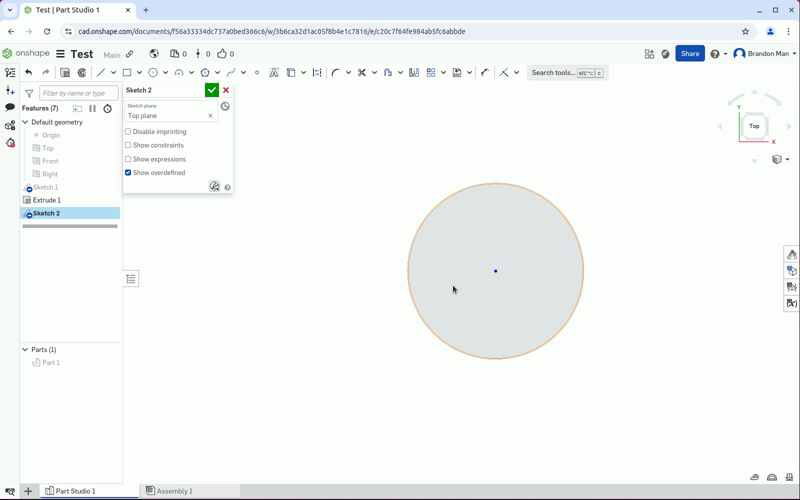
scroll(6)
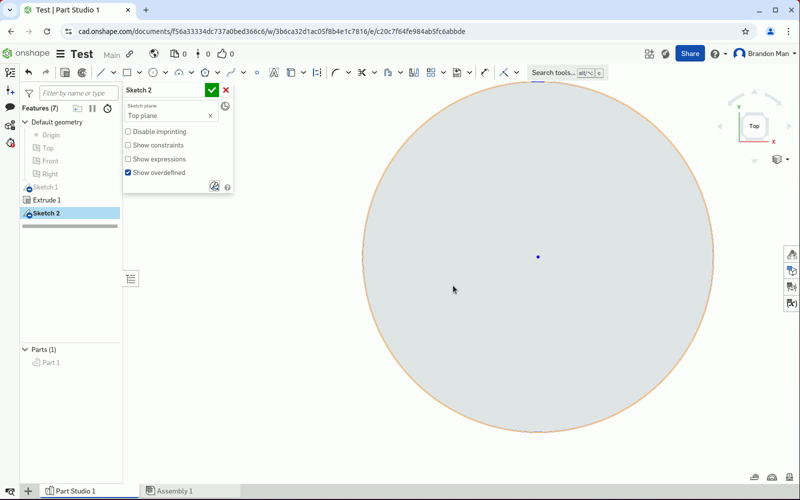
click(453, 285)
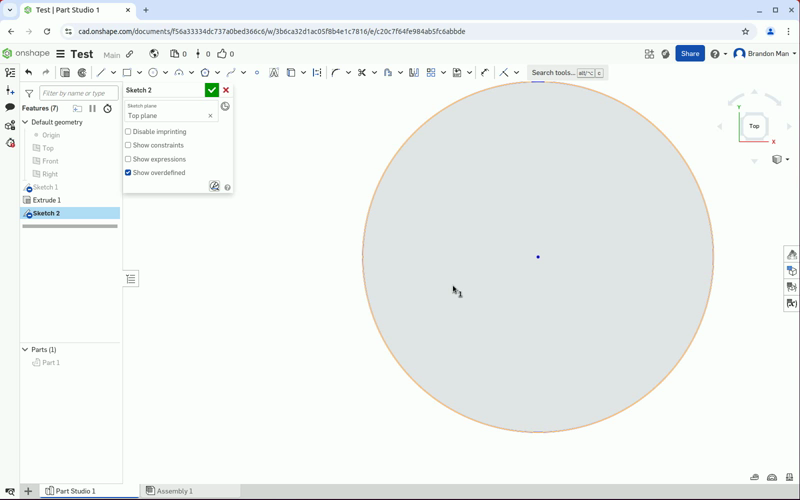
scroll(-6)
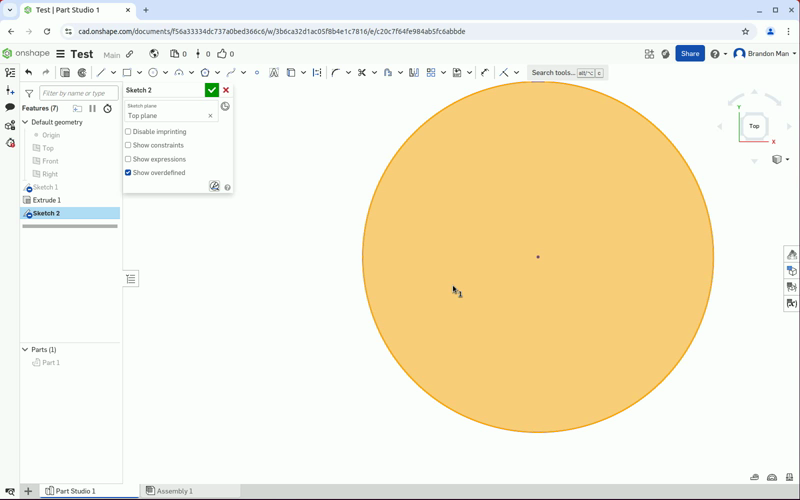
scroll(-6)
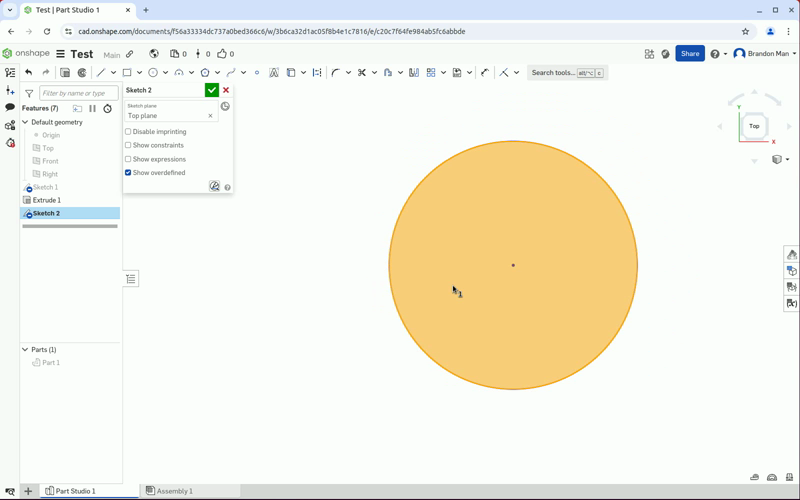
scroll(-6)
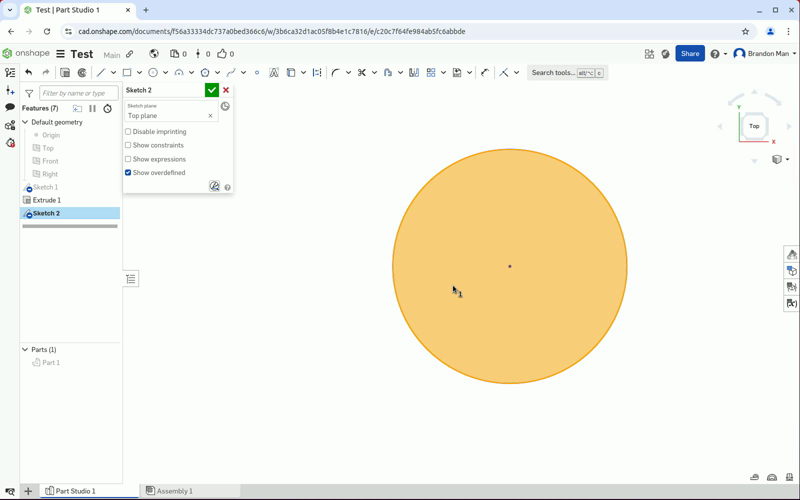
scroll(-6)
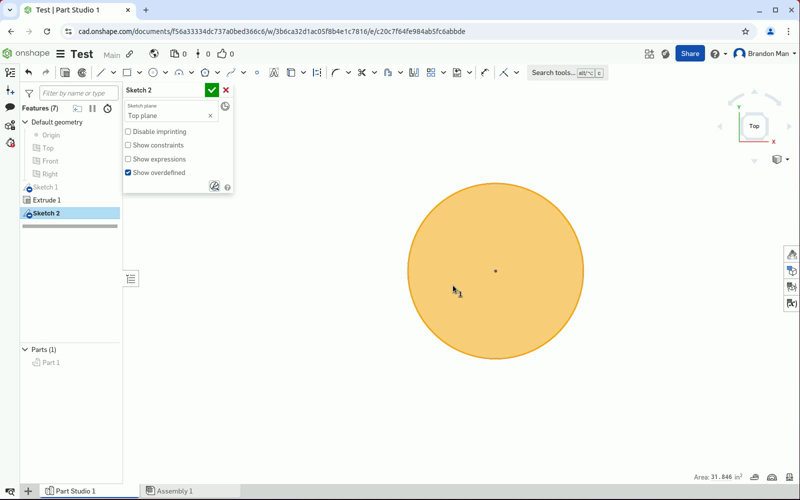
scroll(-6)
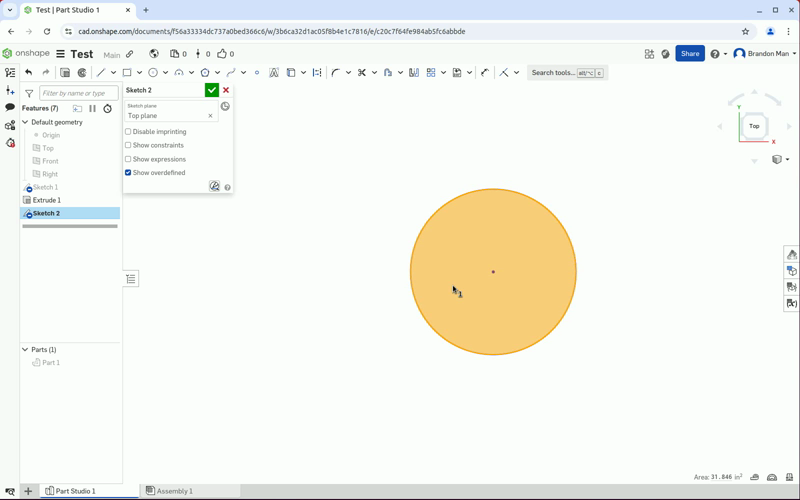
scroll(-6)
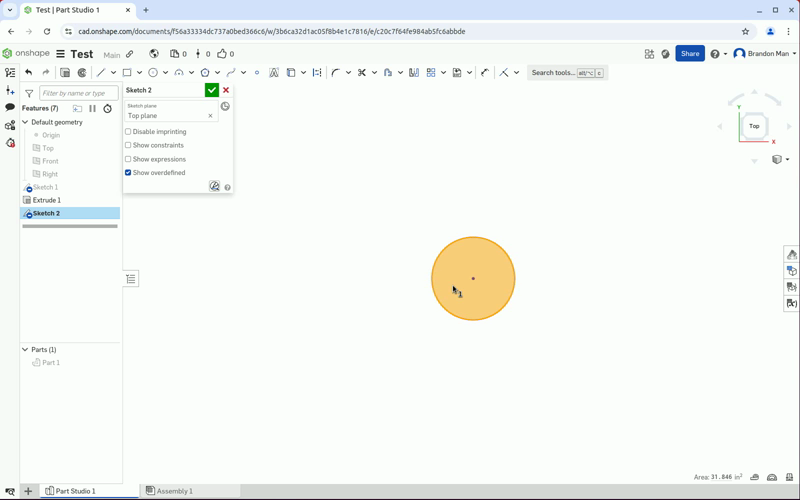
scroll(-6)
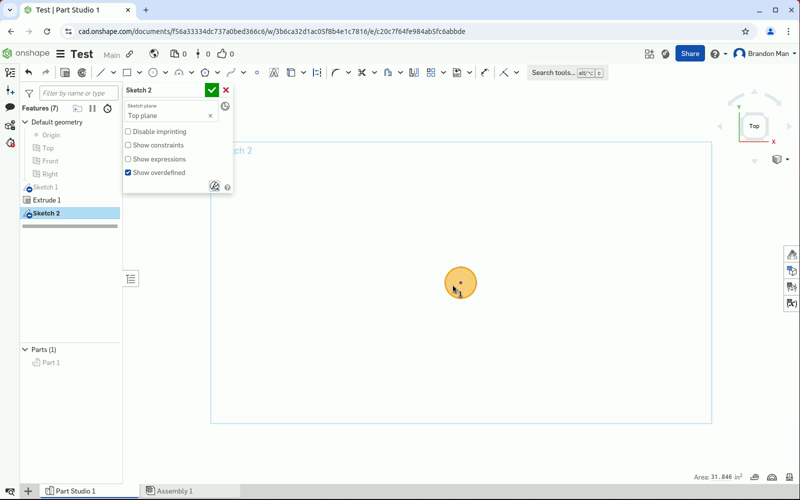
mouse_move(73, 352)
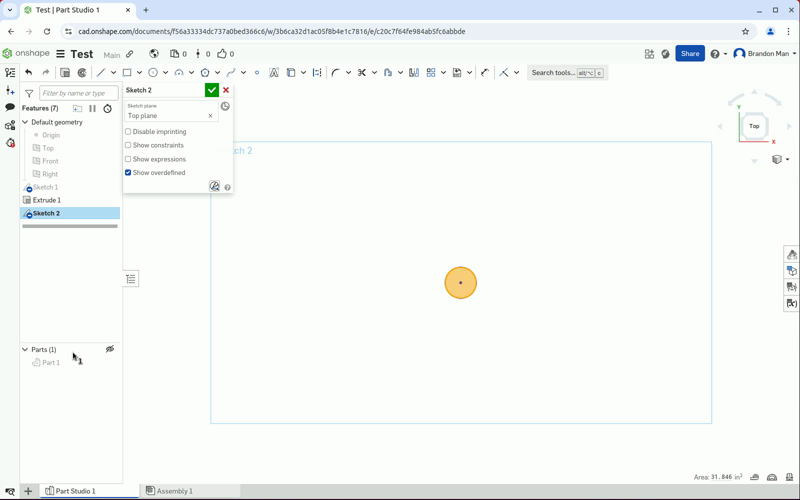
key(shift+y)
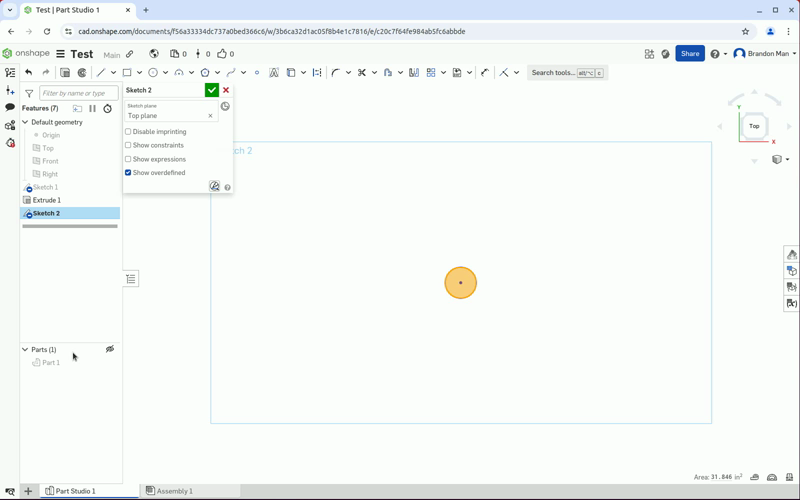
key(shift+e)
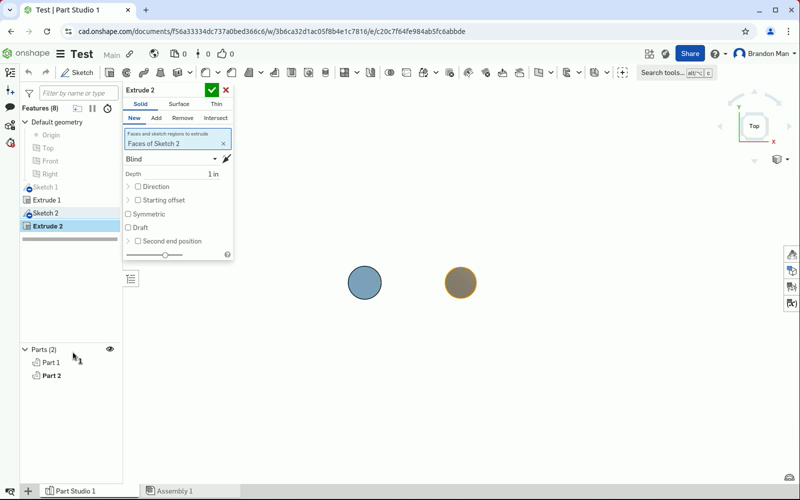
mouse_move(143, 106)
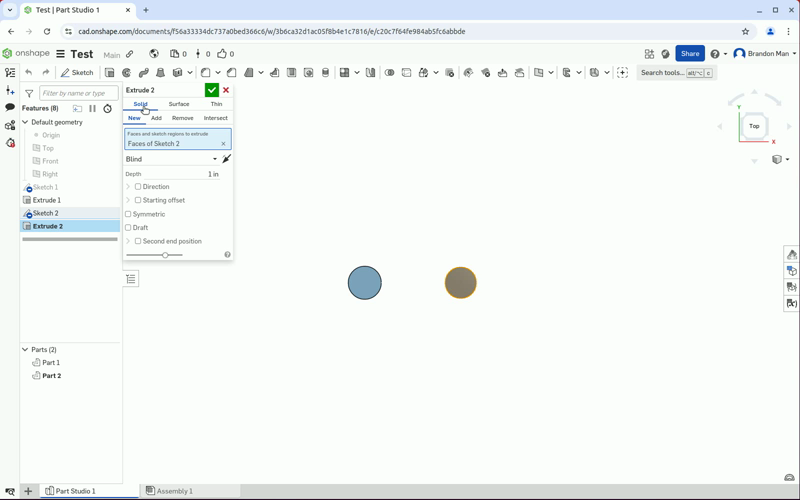
click(143, 106)
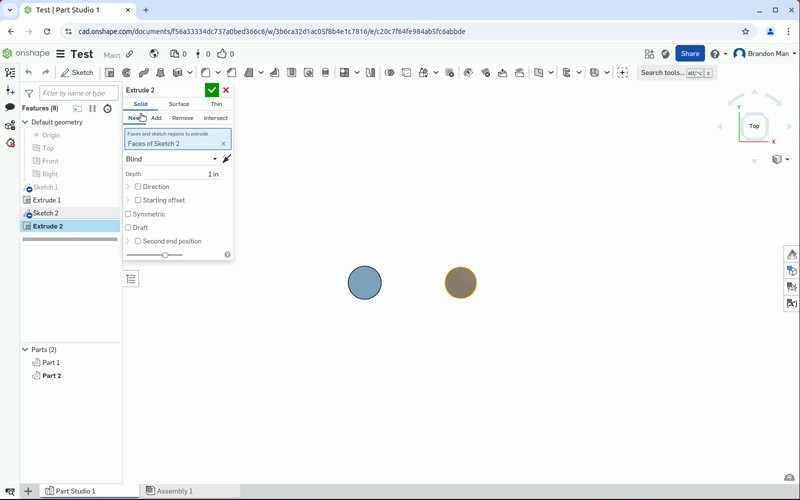
mouse_move(137, 120)
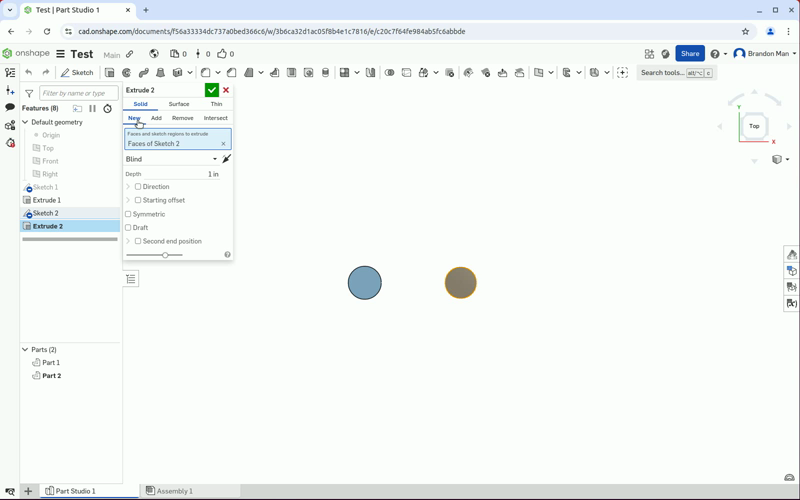
click(137, 120)
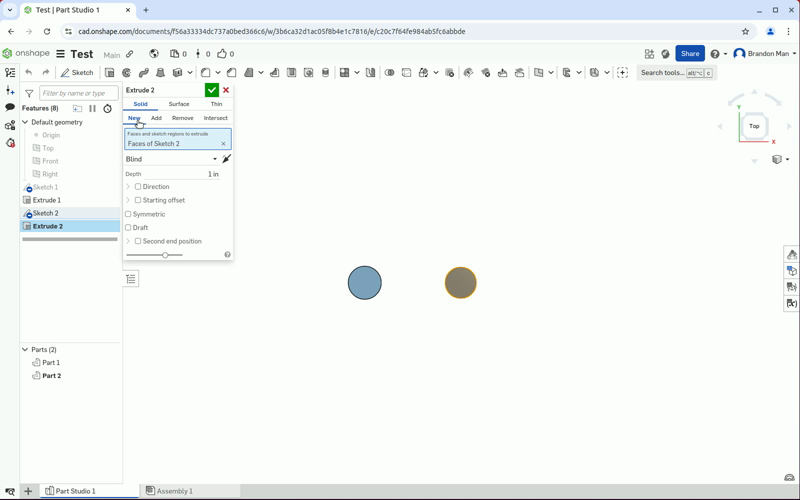
key(tab, 4)
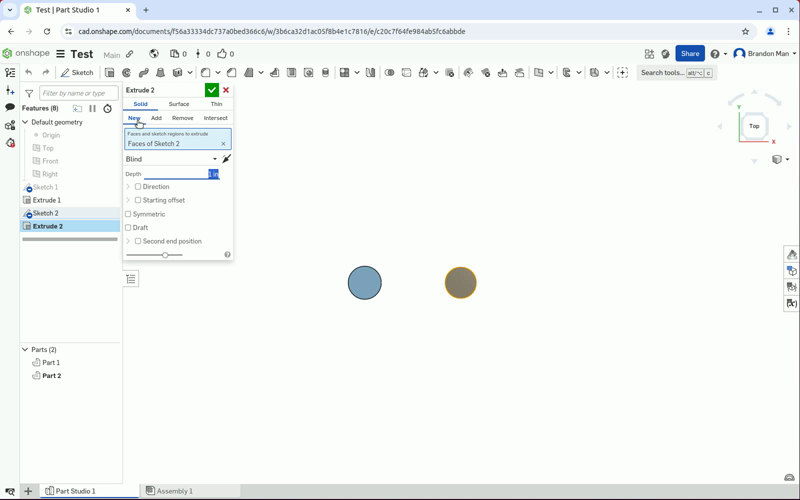
text(5.055)
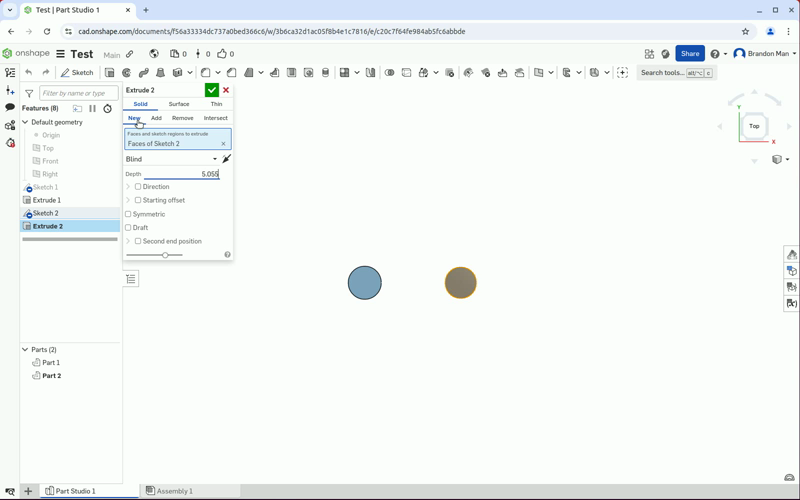
key(enter)
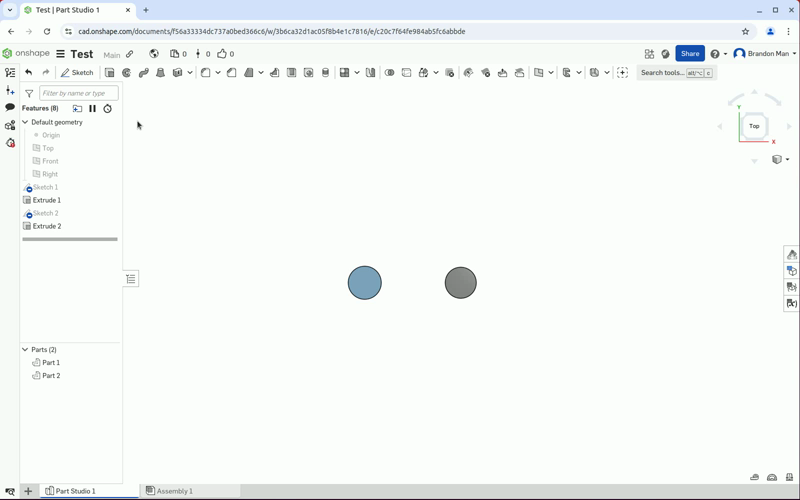
key(shift+h)
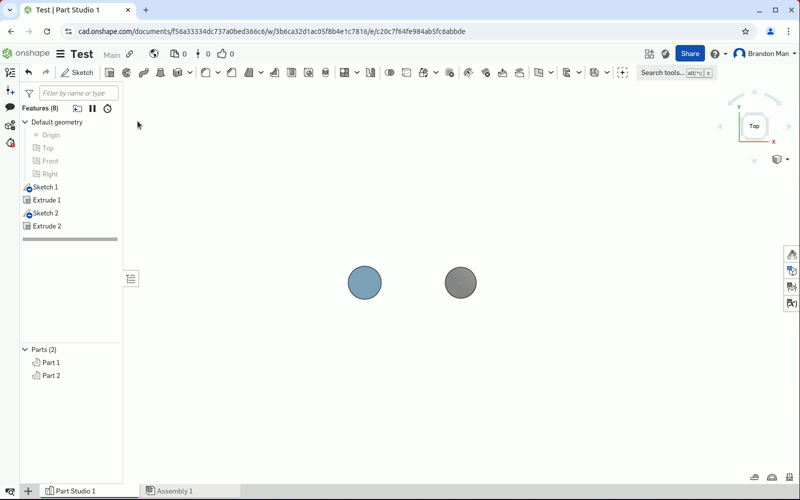
key(shift+h)
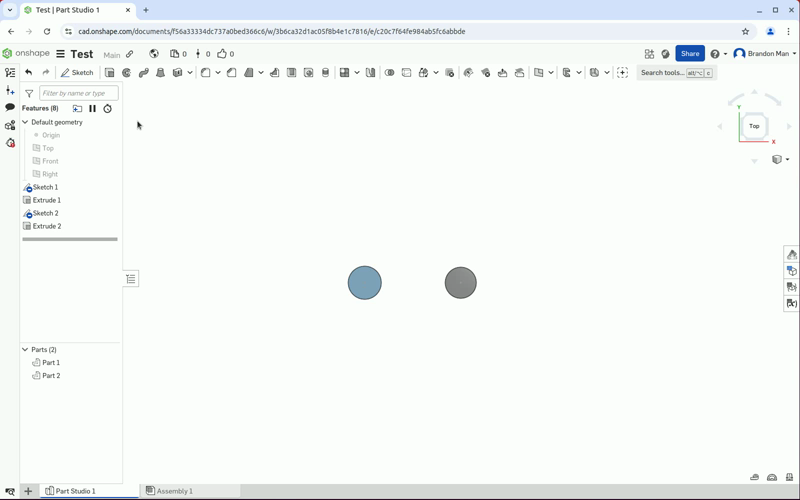
key(shift+7)
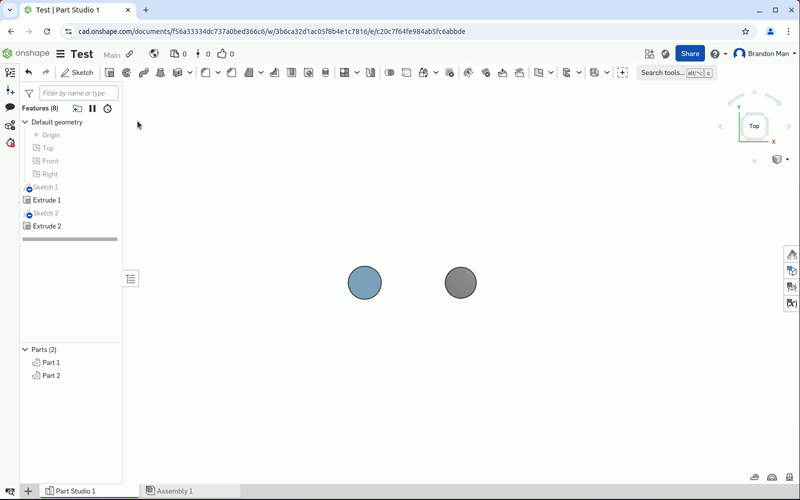
key(up, 3)
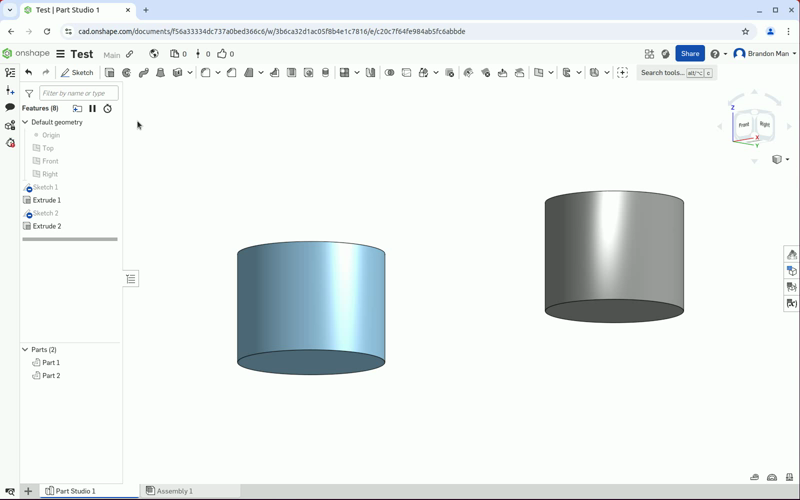
key(left, 3)
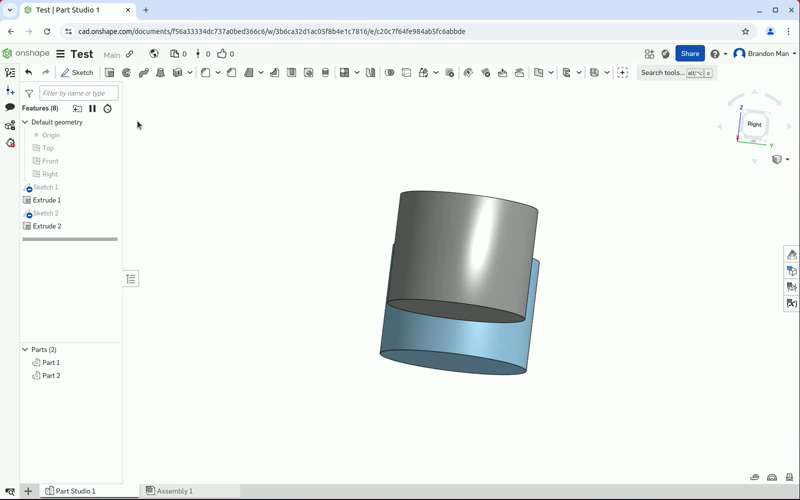
key(right, 3)
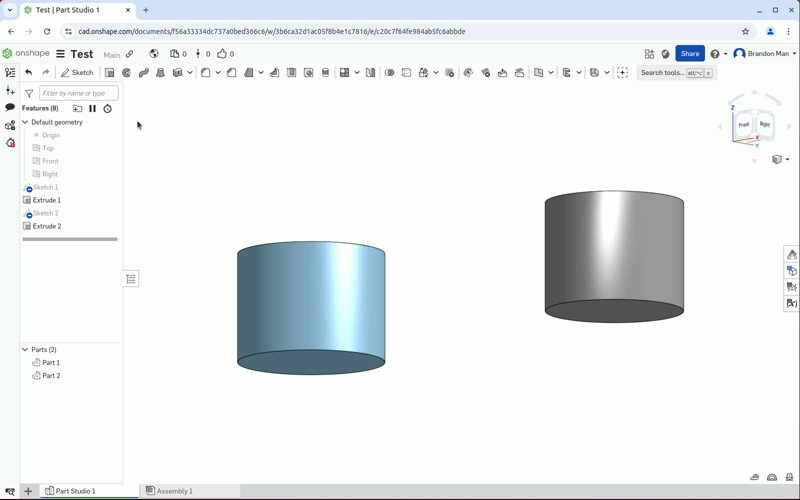
key(down, 3)
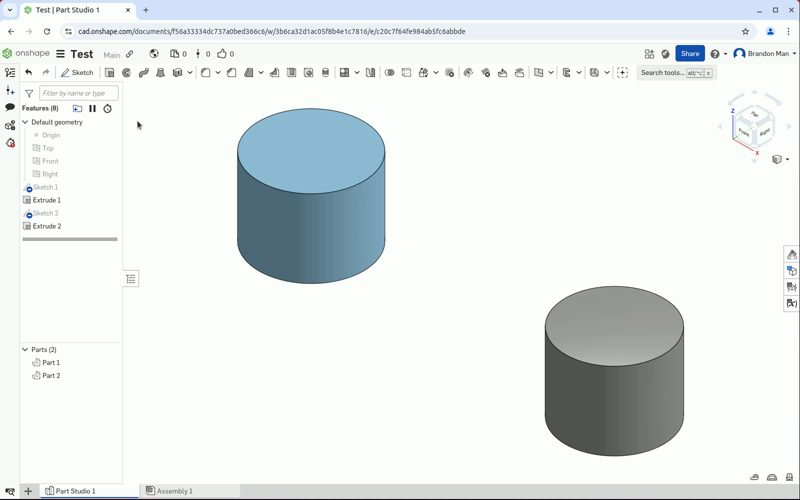
mouse_move(73, 189)
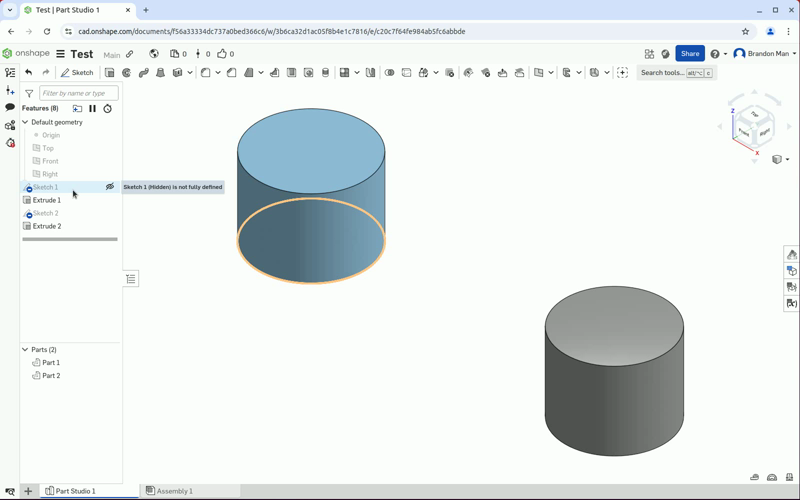
click(73, 189)